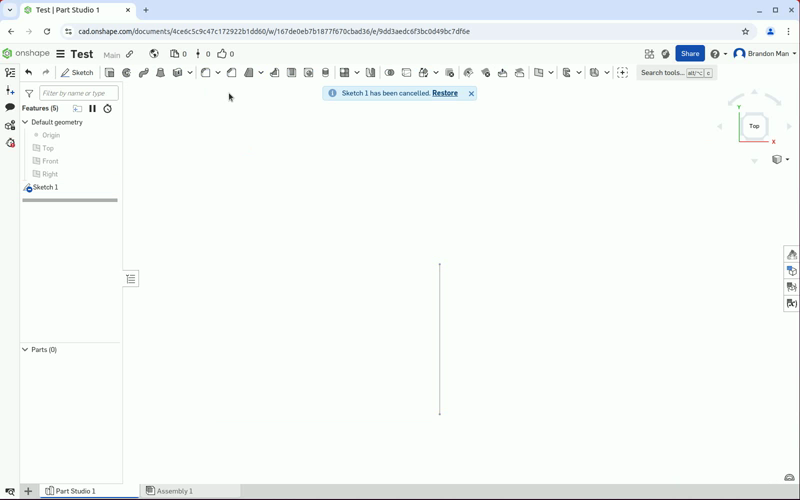
key(shift+h)
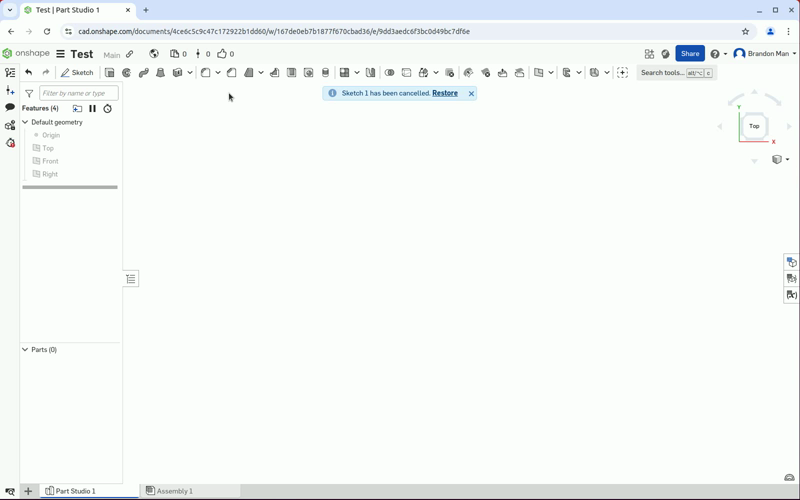
mouse_move(73, 352)
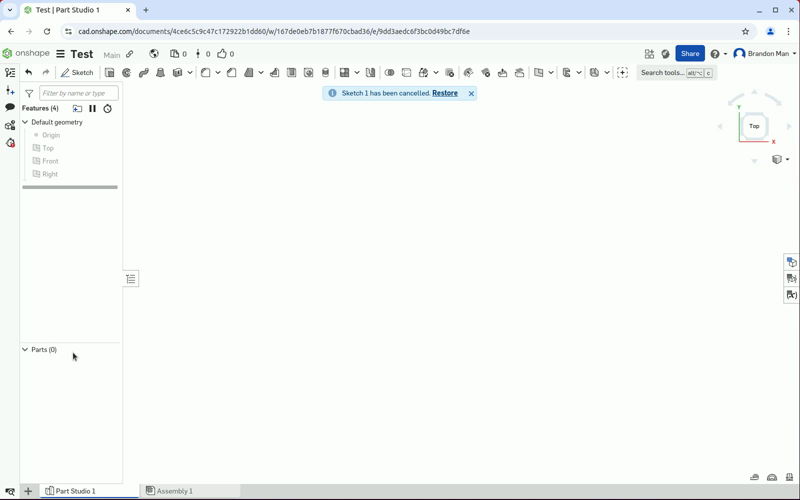
key(y)
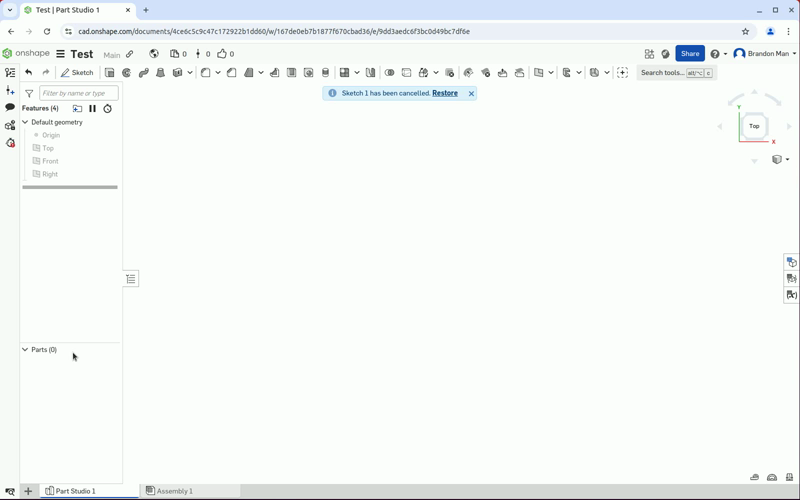
key(shift+p)
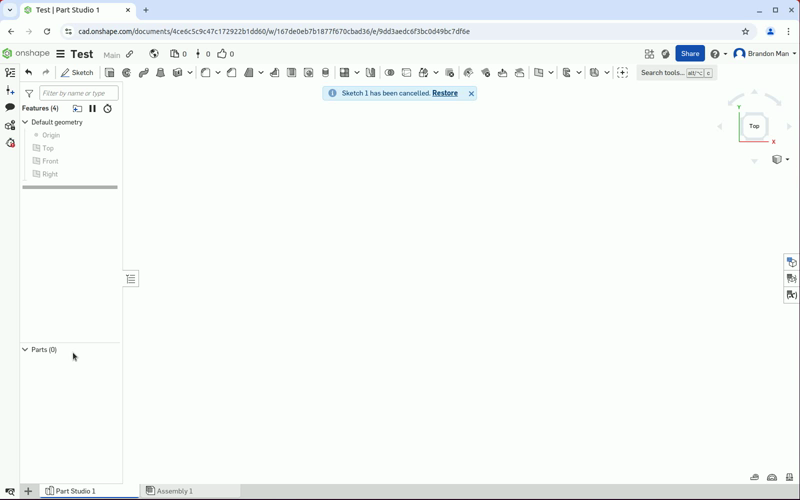
key(space)
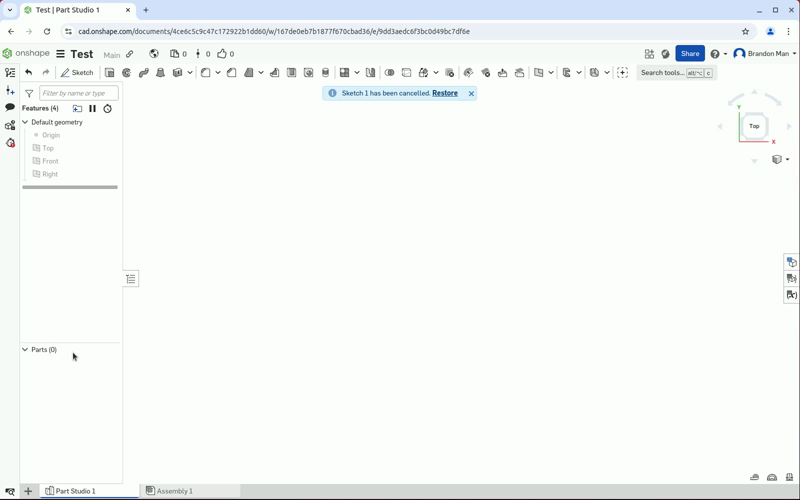
key_down(shift)
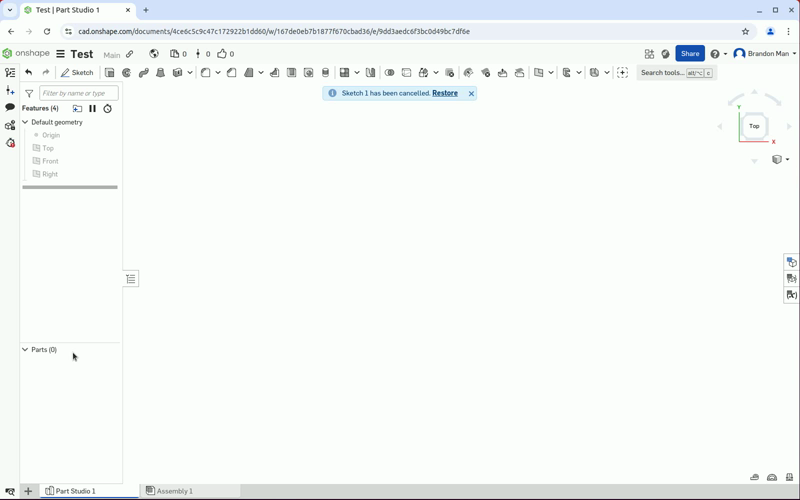
key(up)
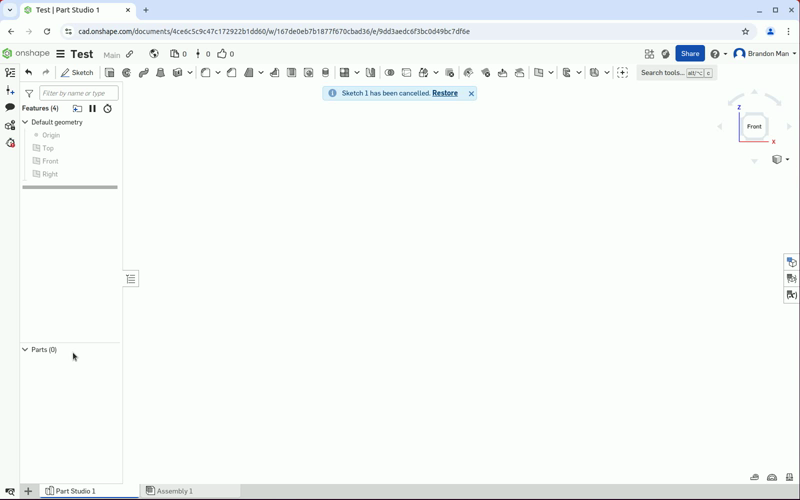
key_up(shift)
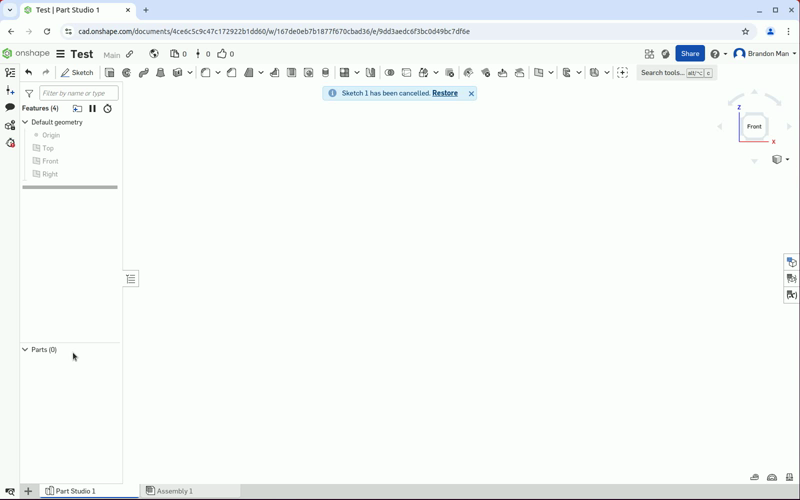
mouse_move(73, 352)
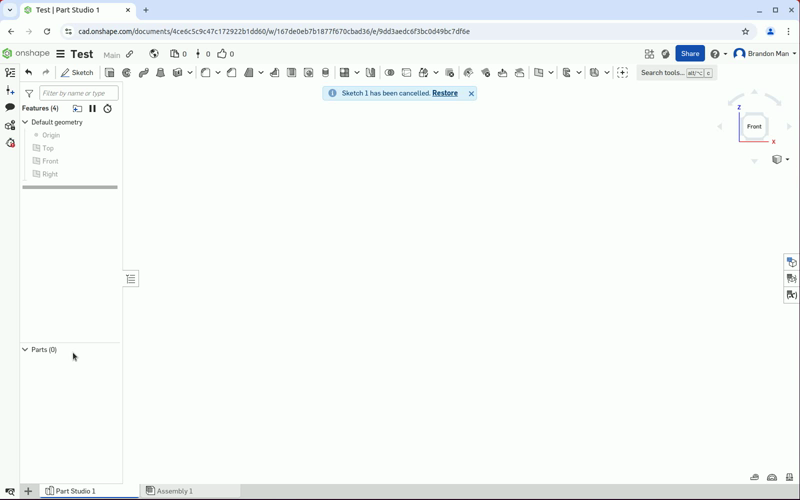
key(shift+y)
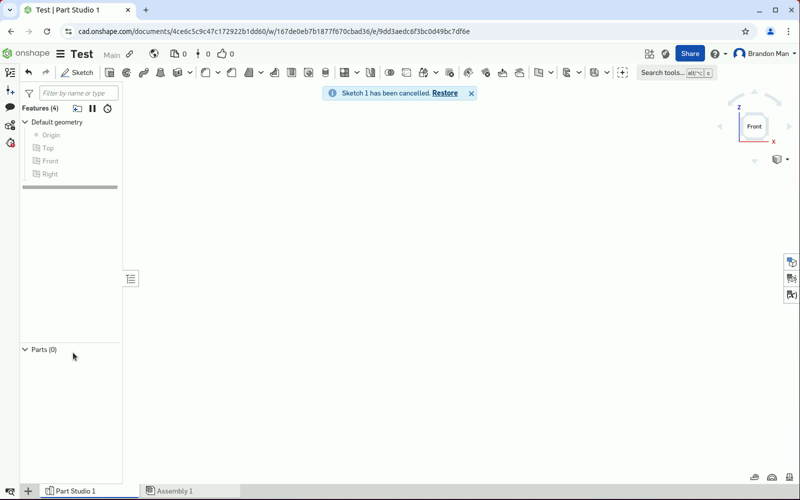
key(shift+s)
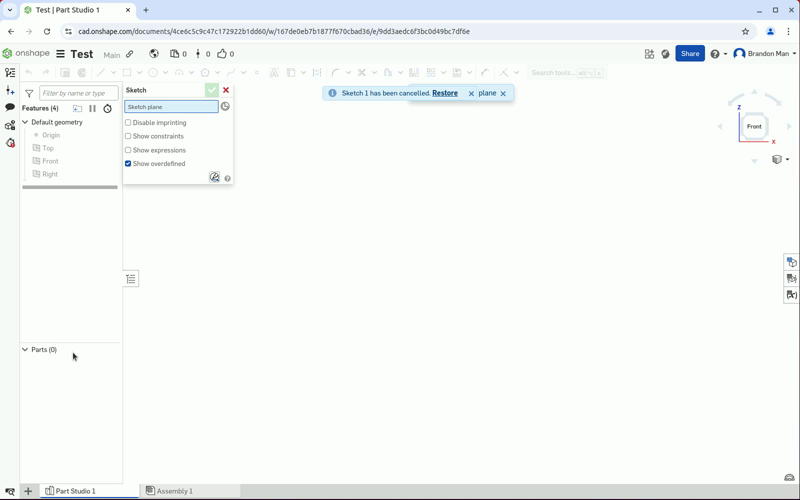
mouse_move(73, 163)
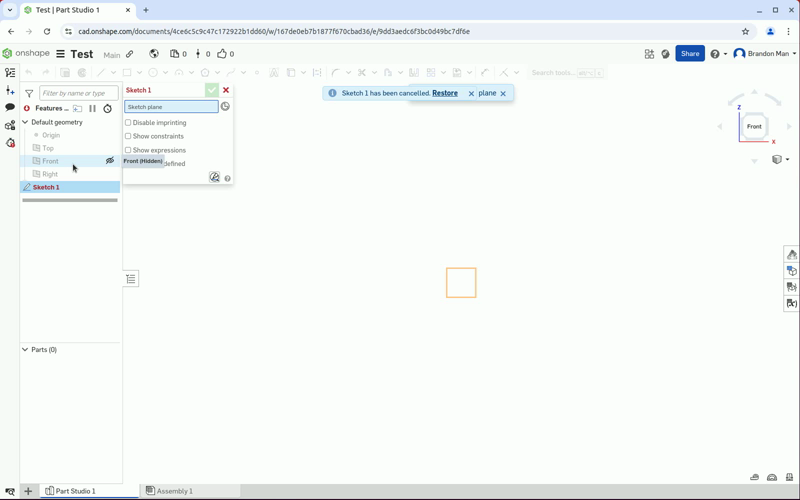
click(73, 163)
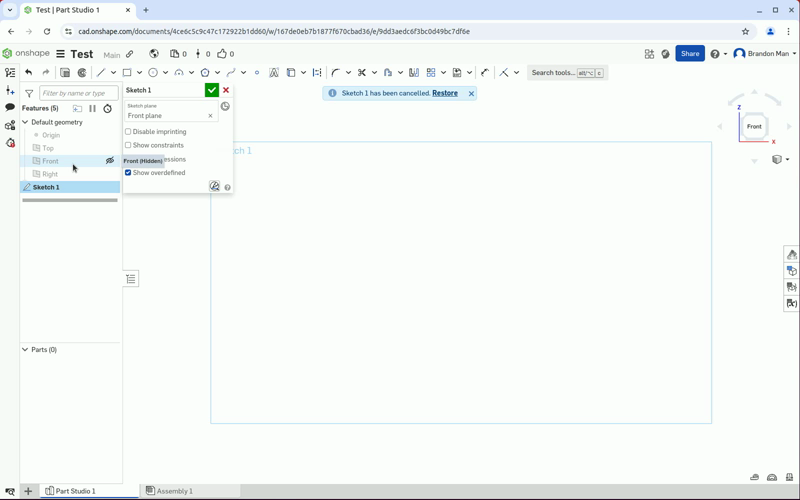
mouse_move(73, 352)
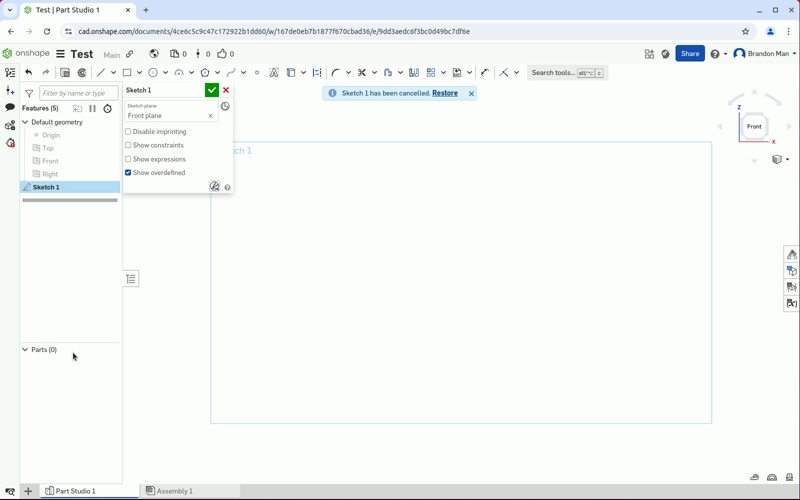
key(y)
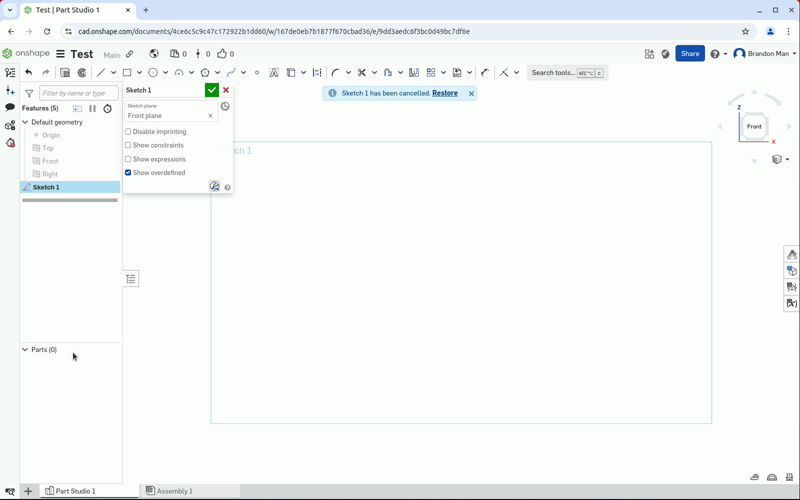
key(c)
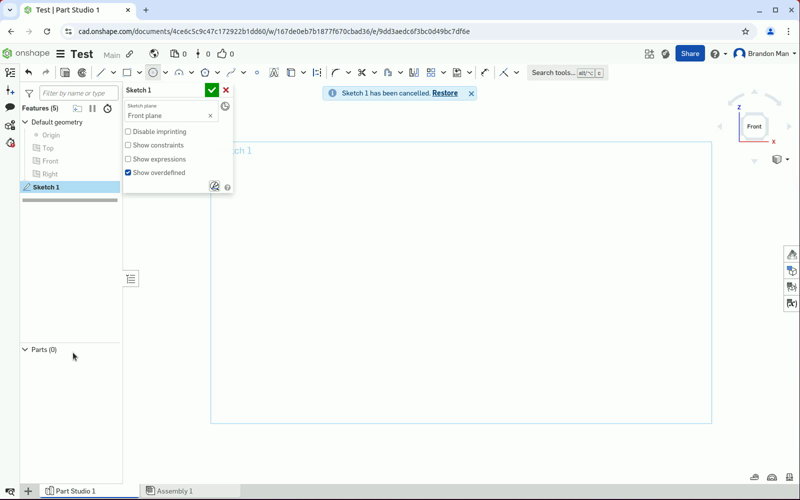
key_down(shift)
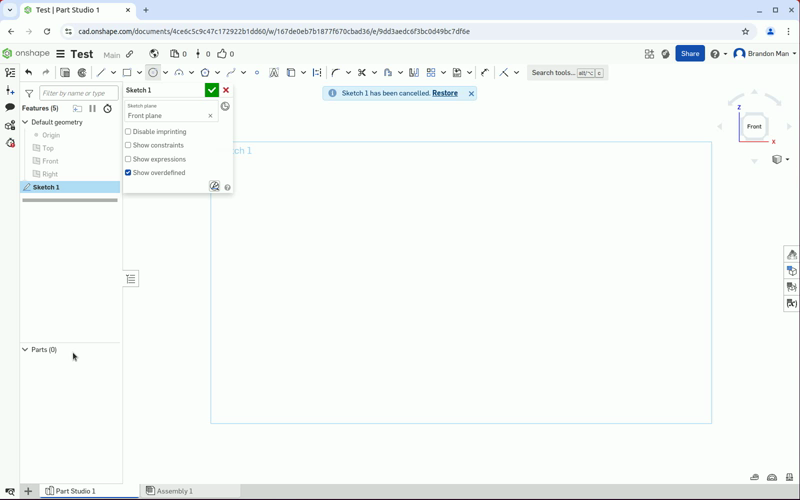
mouse_move(460, 282)
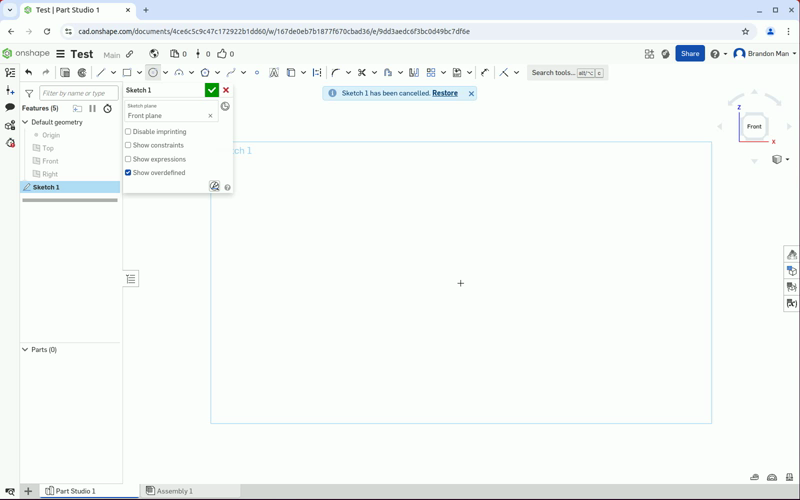
click(460, 282)
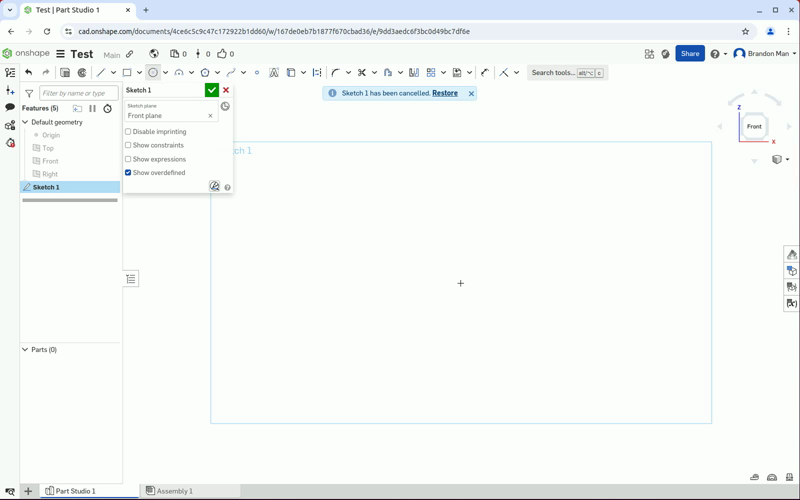
key_up(shift)
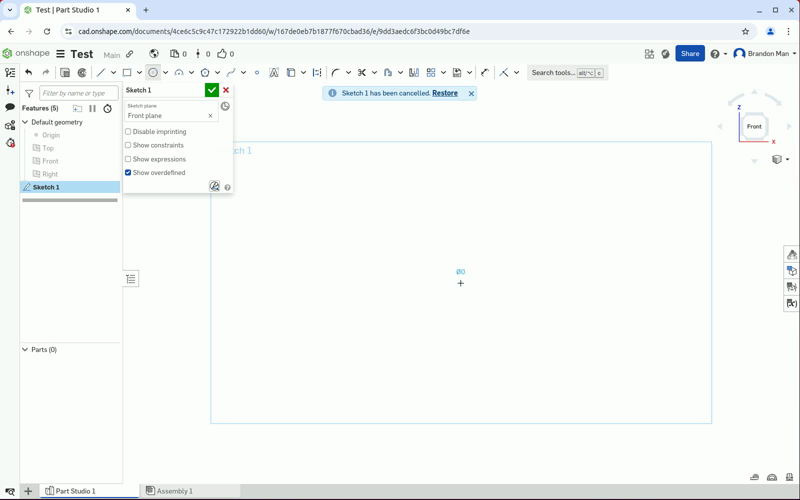
mouse_move(470, 282)
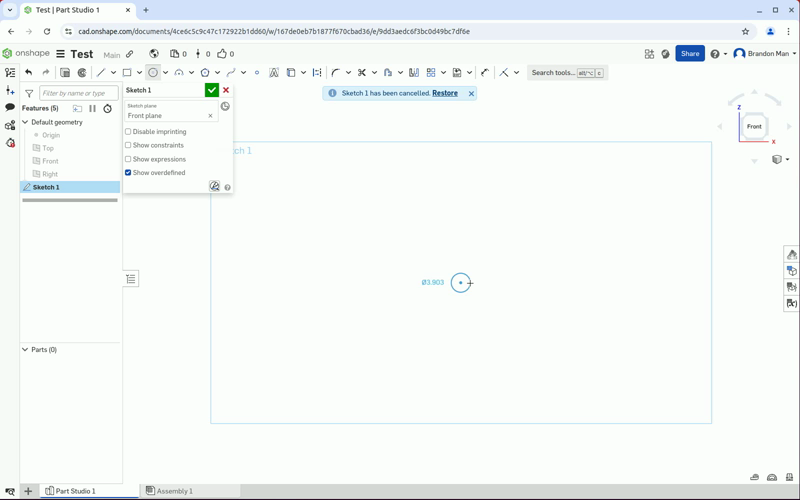
click(470, 282)
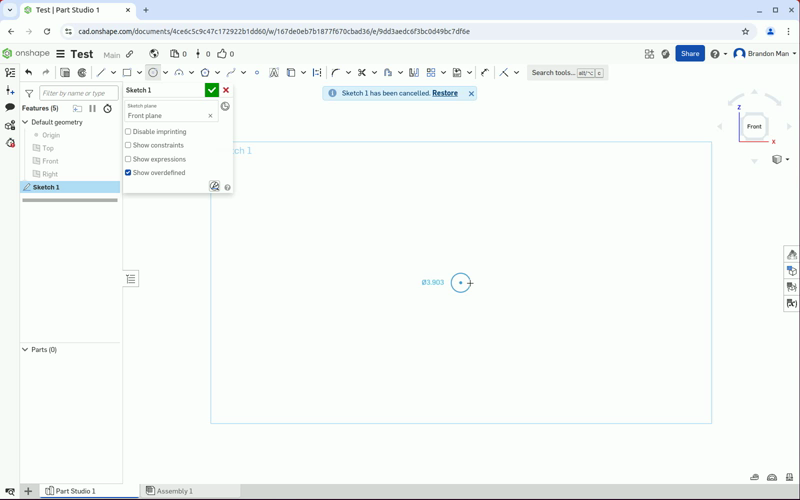
key(esc)
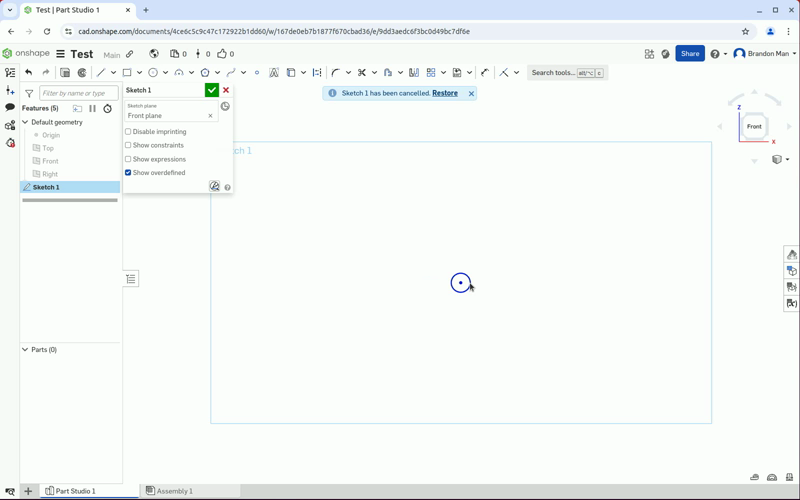
mouse_move(463, 281)
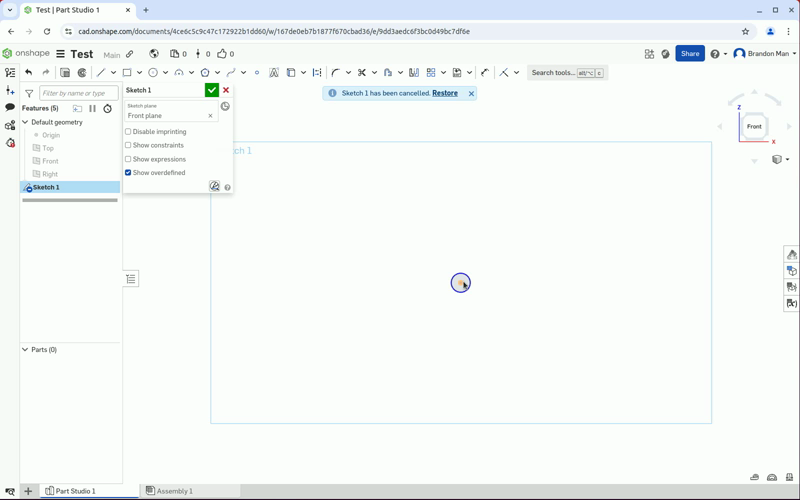
scroll(6)
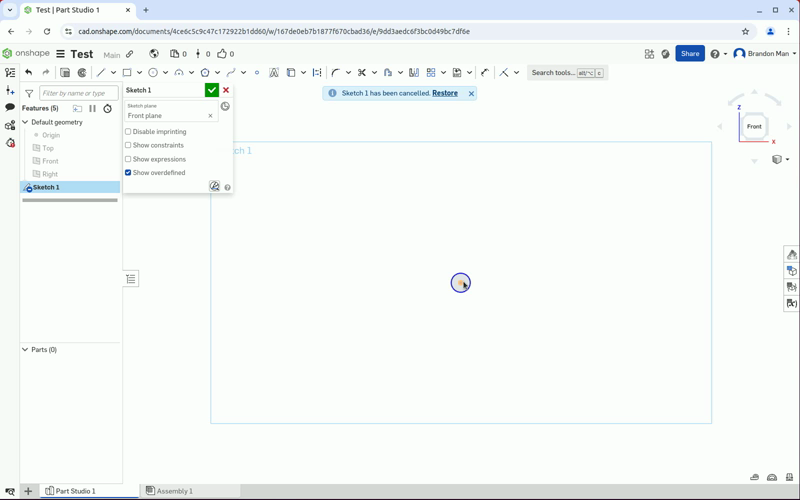
scroll(6)
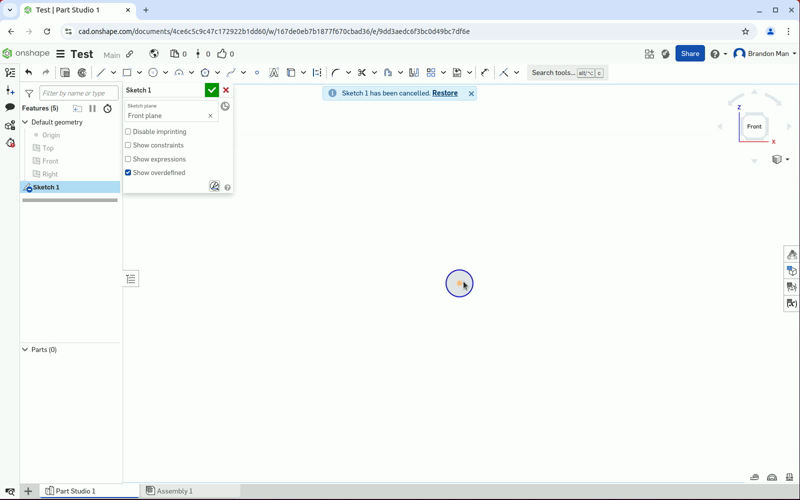
scroll(6)
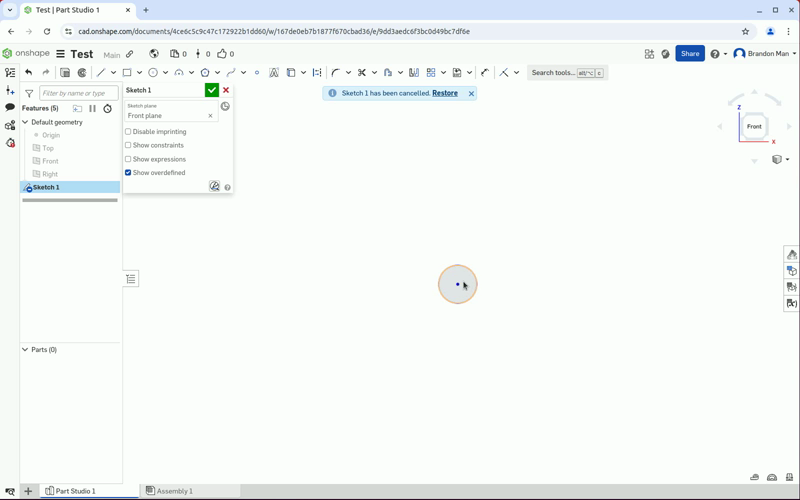
scroll(6)
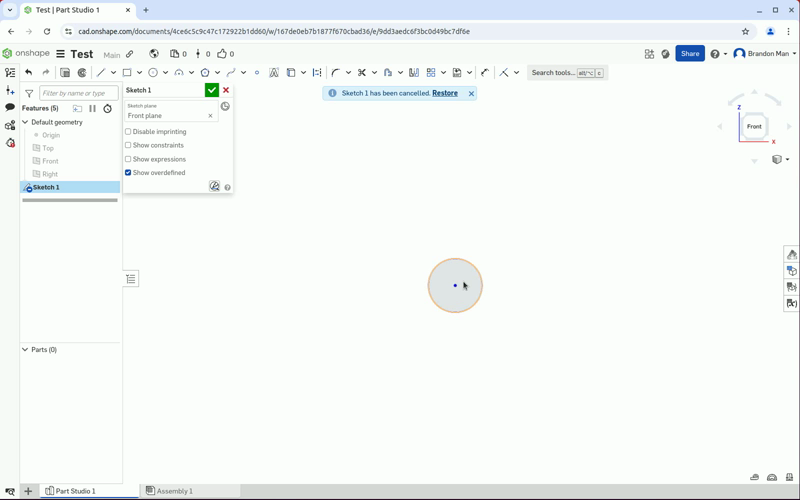
scroll(6)
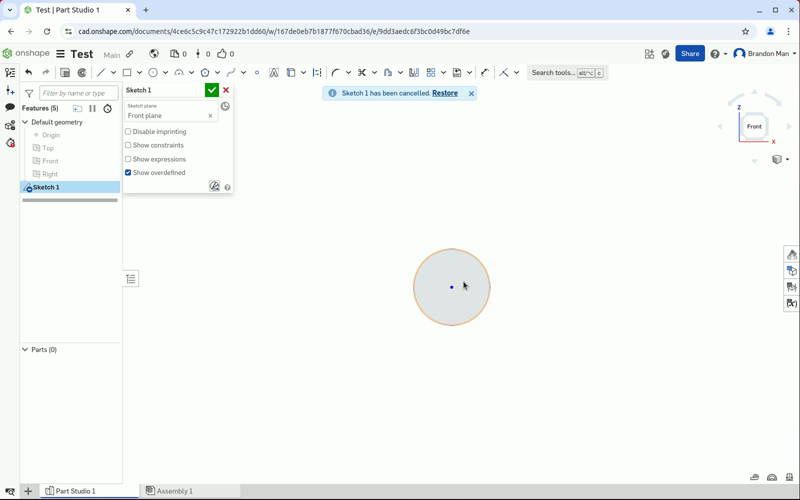
scroll(6)
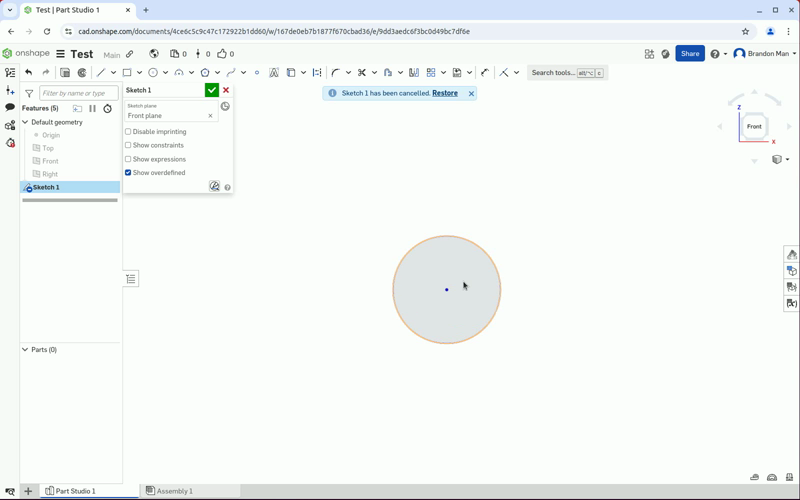
scroll(6)
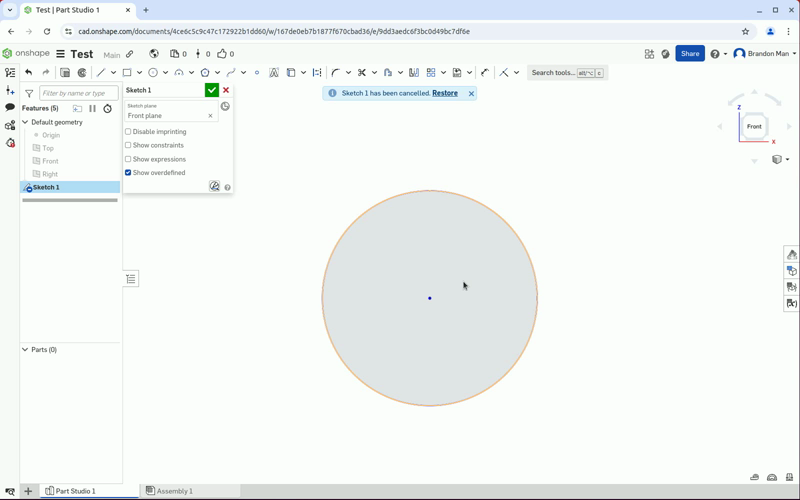
click(463, 281)
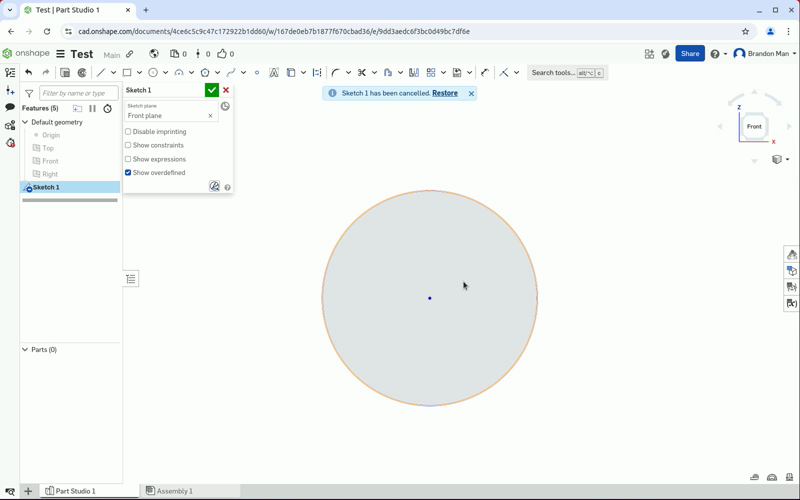
scroll(-6)
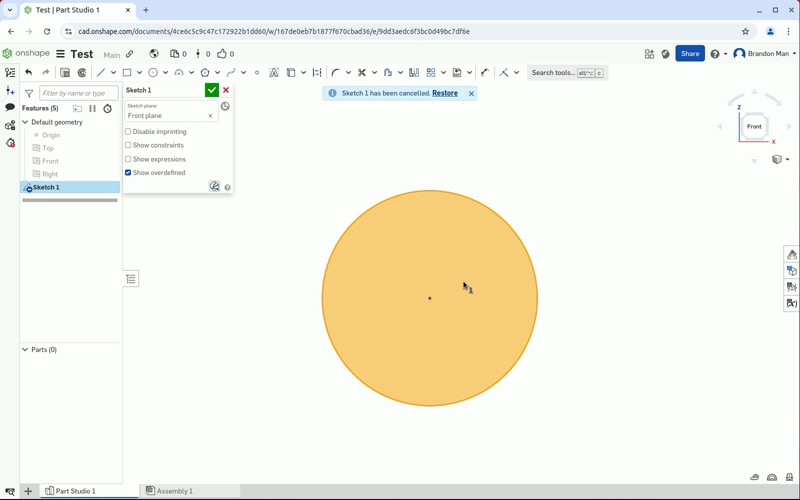
scroll(-6)
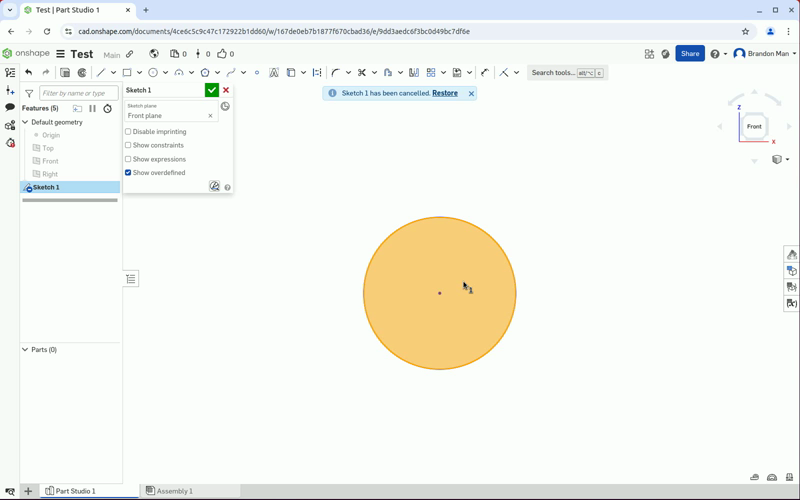
scroll(-6)
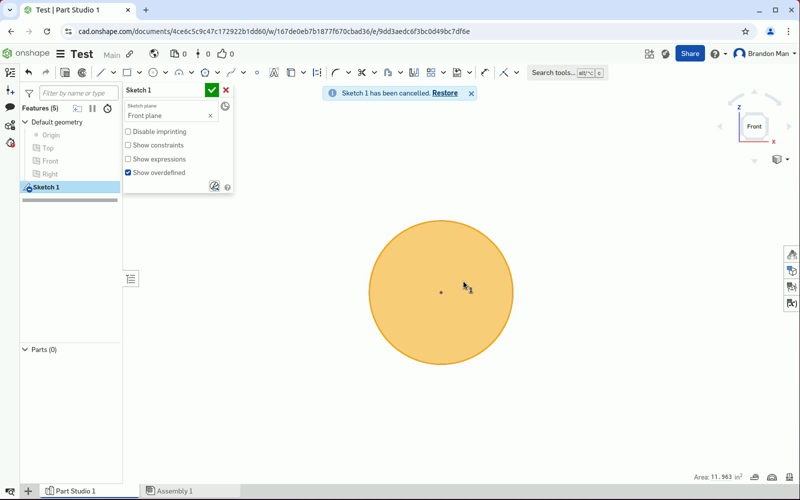
scroll(-6)
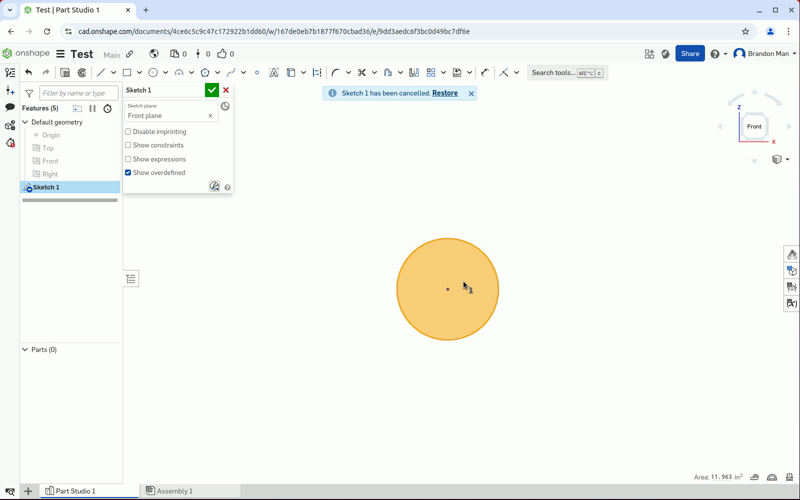
scroll(-6)
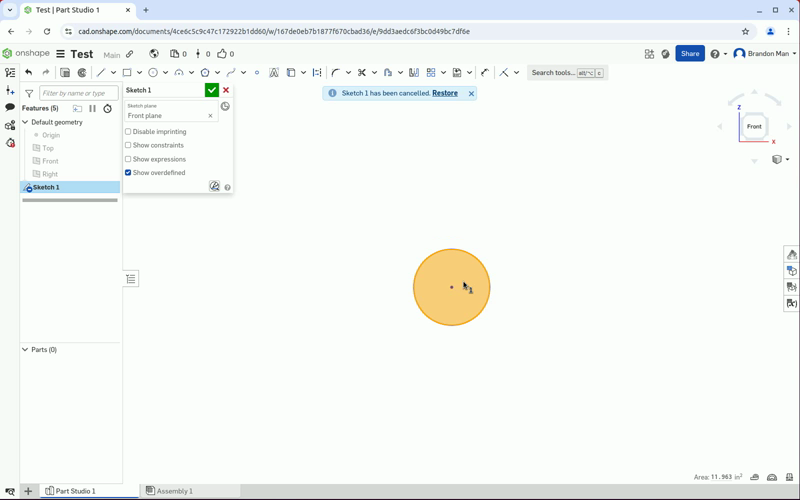
scroll(-6)
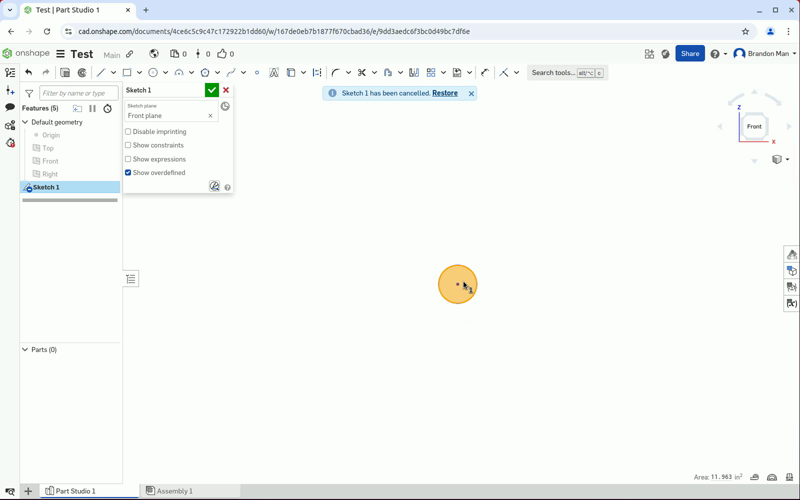
scroll(-6)
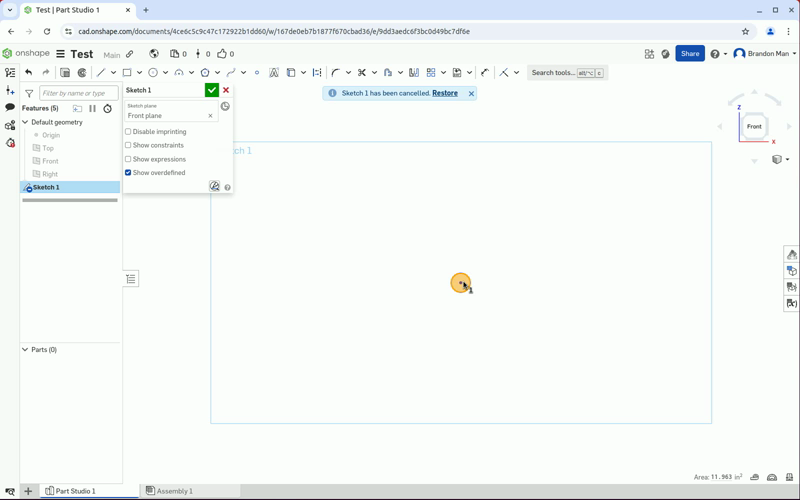
mouse_move(73, 352)
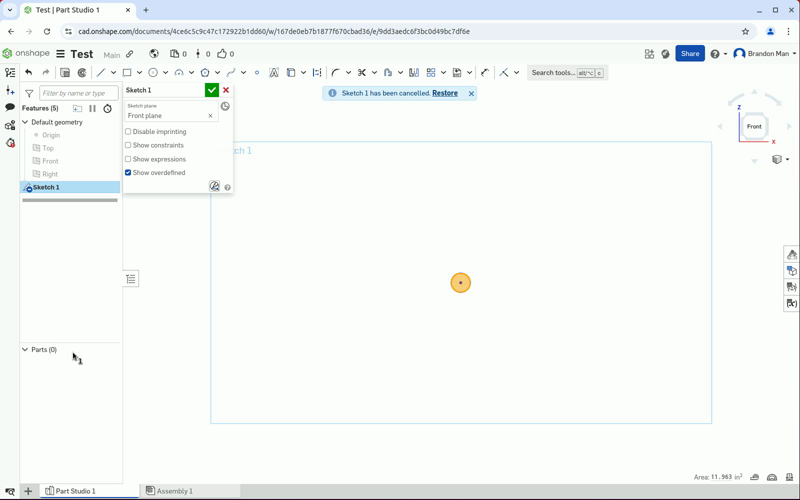
key(shift+y)
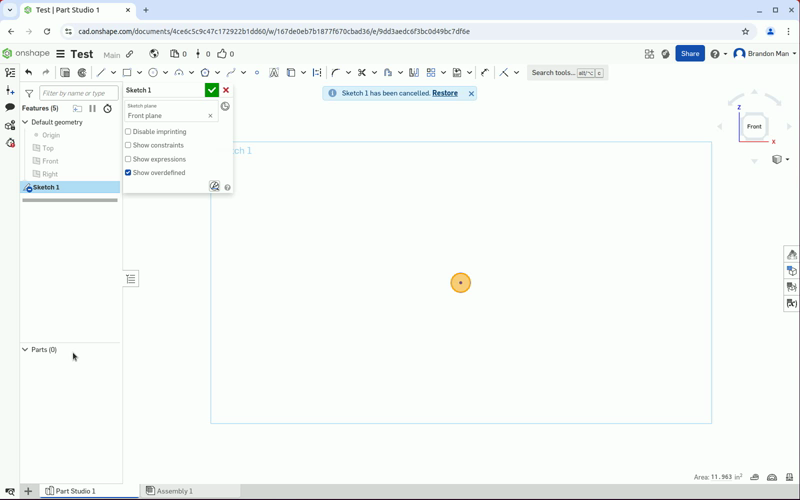
key(shift+e)
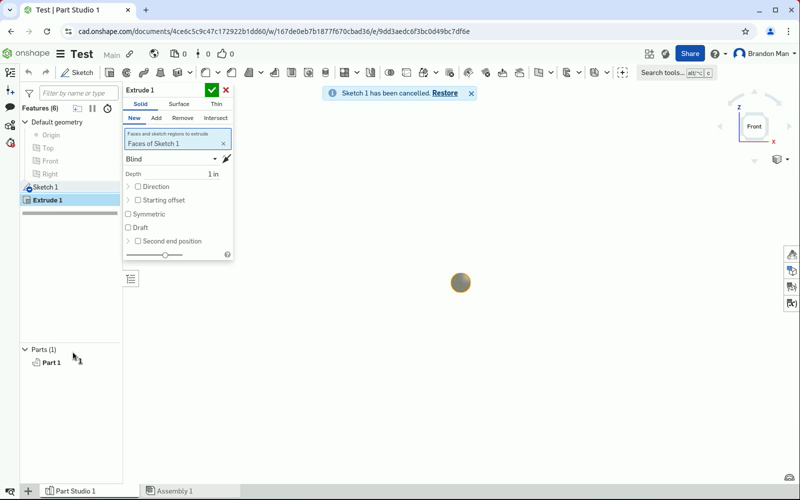
mouse_move(143, 106)
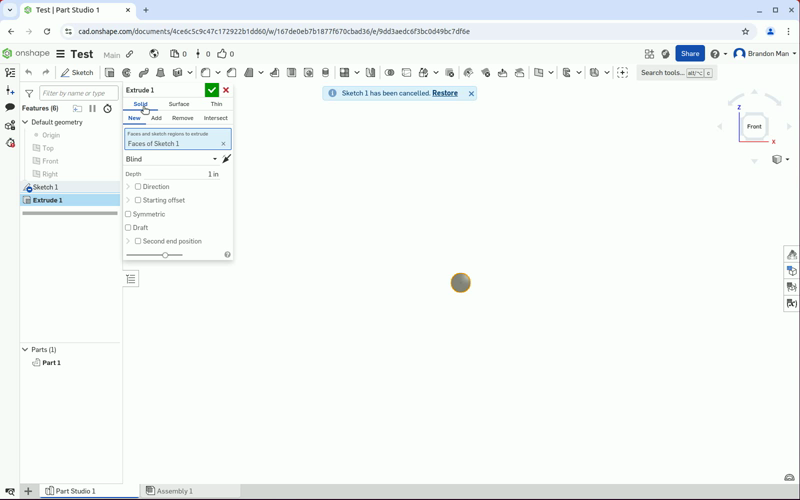
click(143, 106)
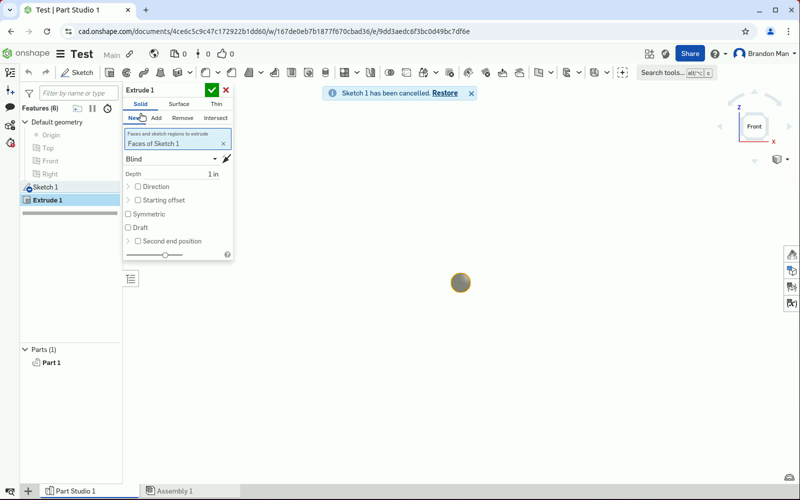
mouse_move(137, 120)
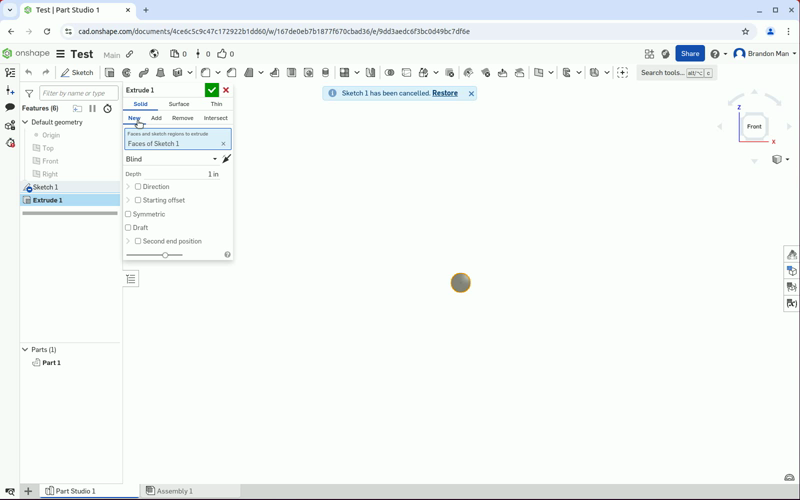
click(137, 120)
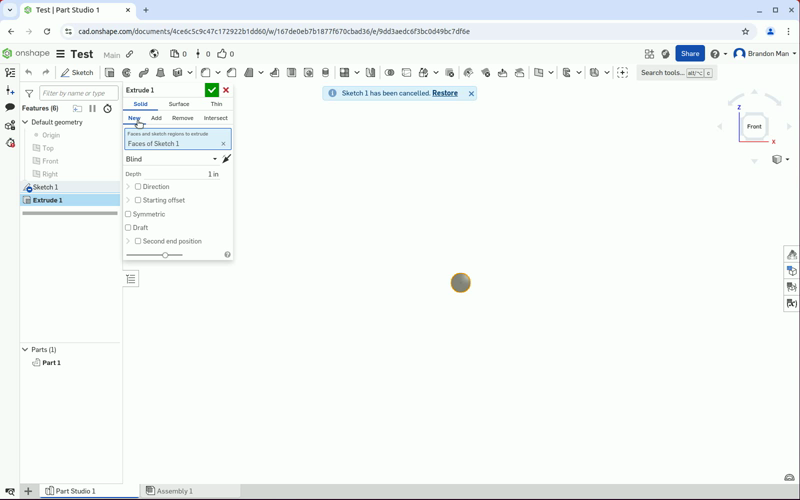
key(tab, 4)
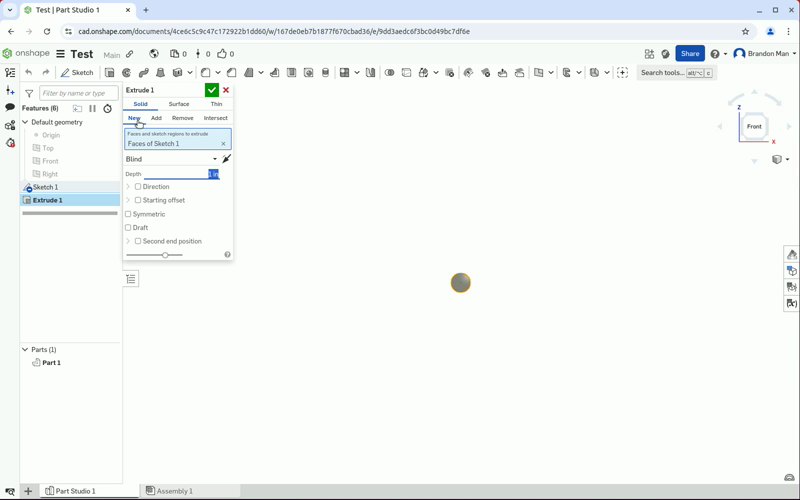
text(22.145)
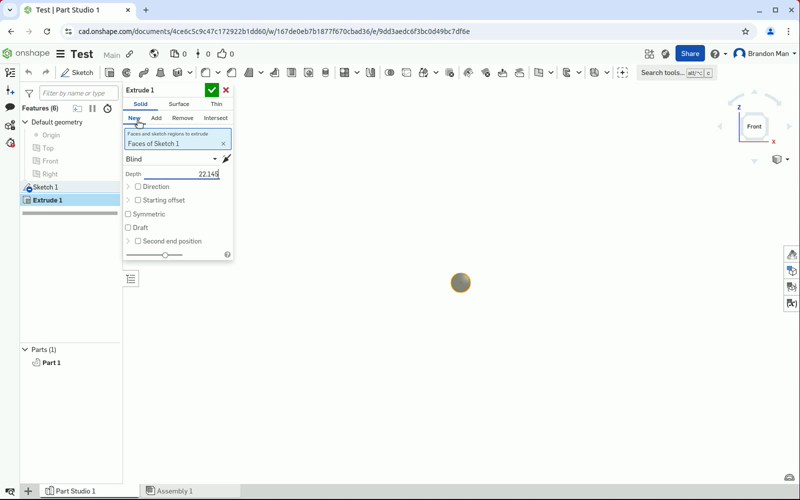
key(enter)
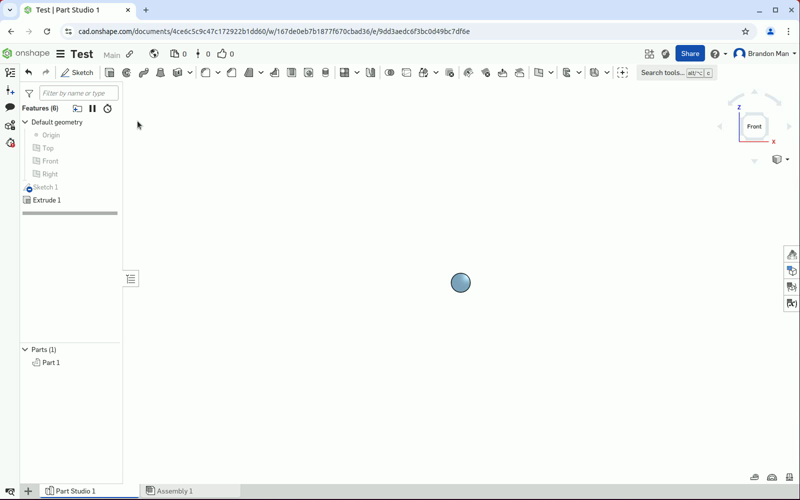
key(shift+h)
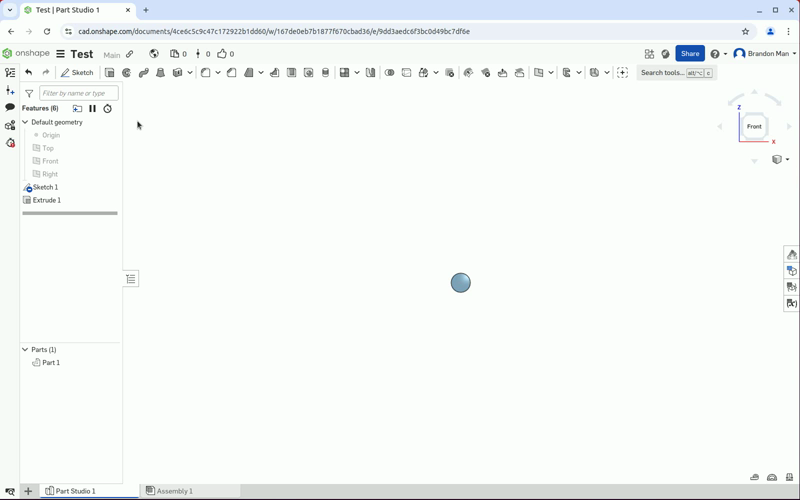
key(shift+h)
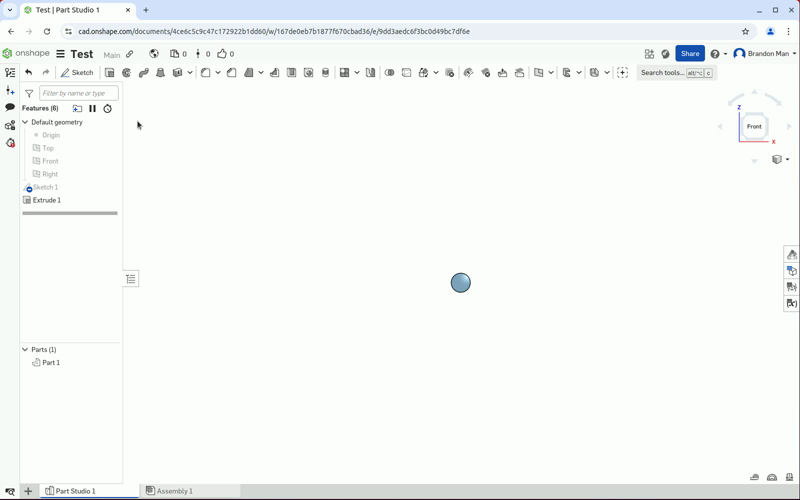
mouse_move(73, 189)
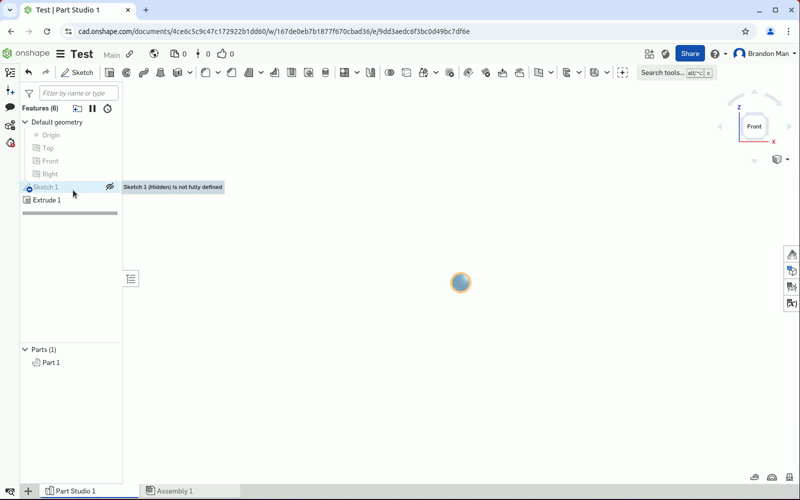
click(73, 189)
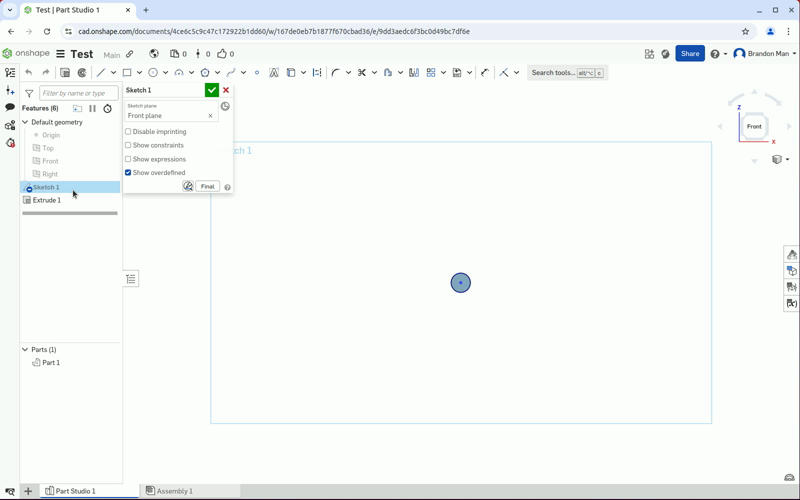
mouse_move(229, 92)
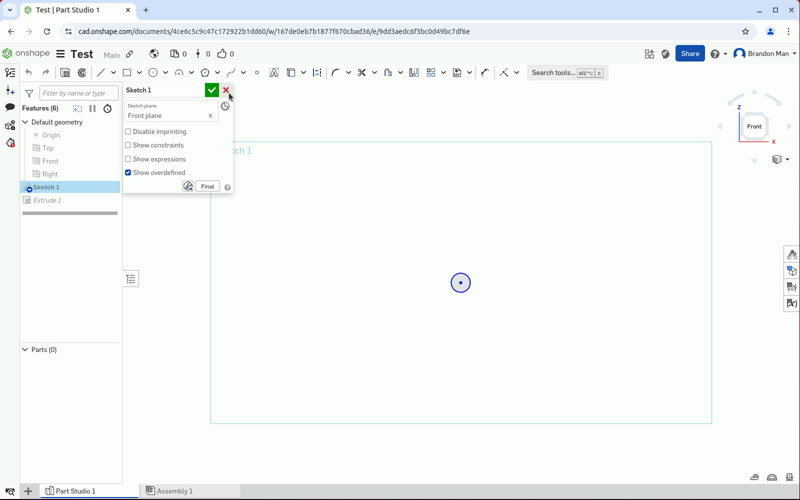
click(229, 92)
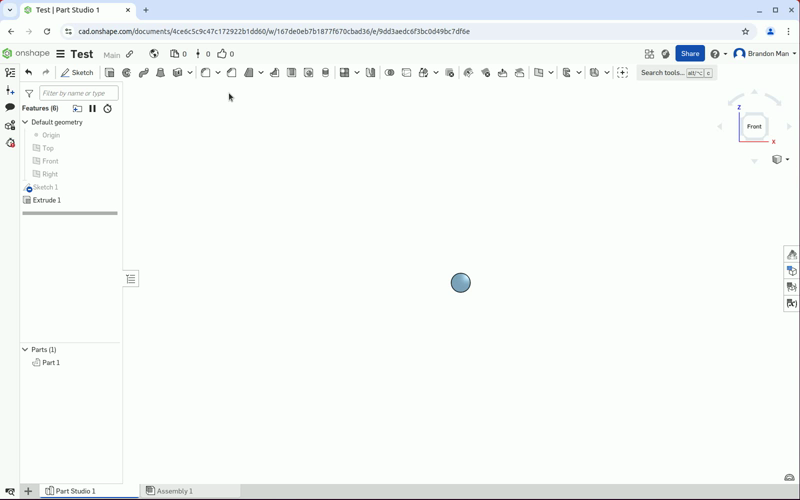
mouse_move(541, 75)
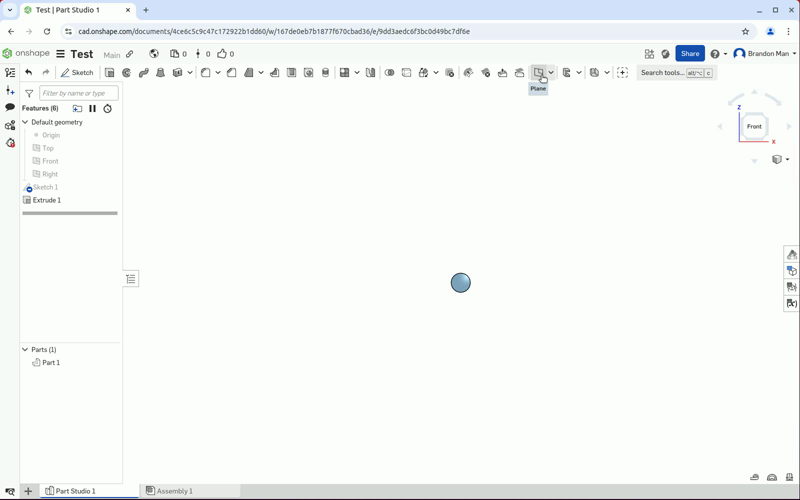
click(541, 75)
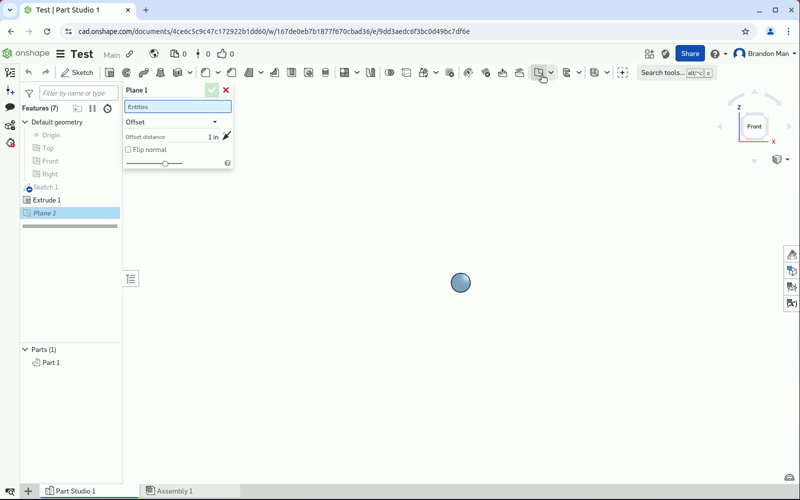
mouse_move(73, 163)
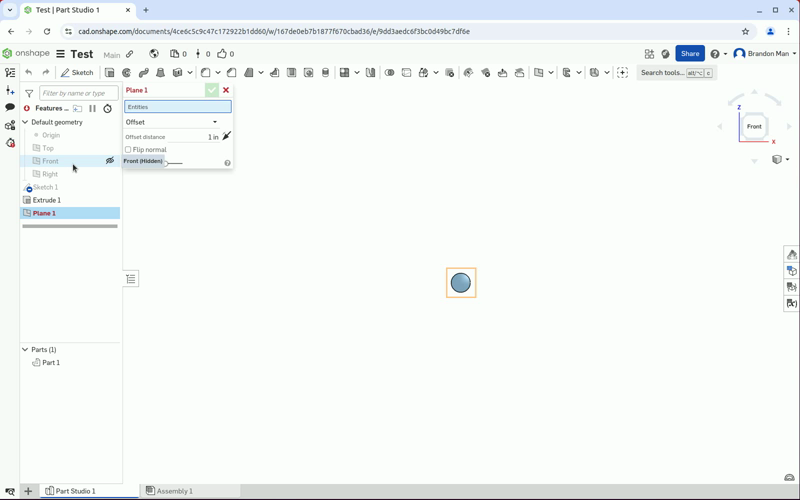
click(73, 163)
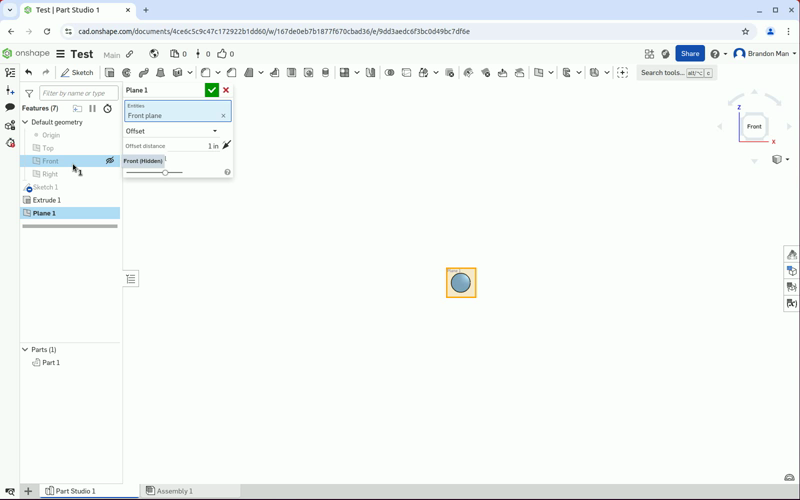
key(tab, 2)
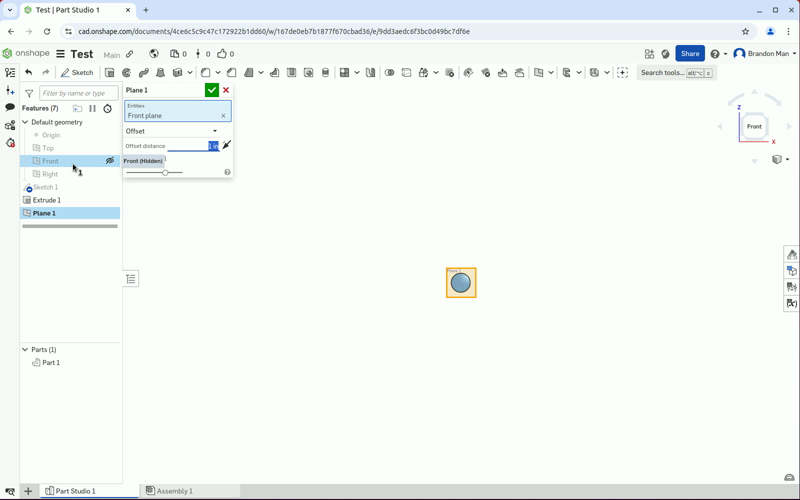
text(22.153)
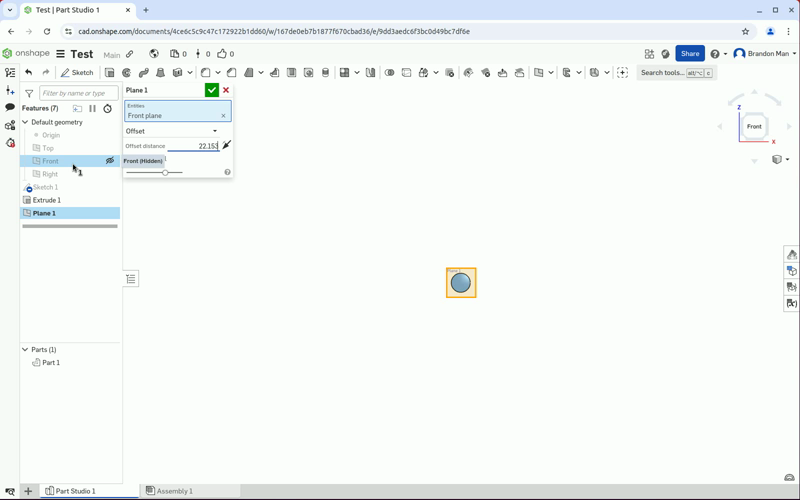
key(enter, 2)
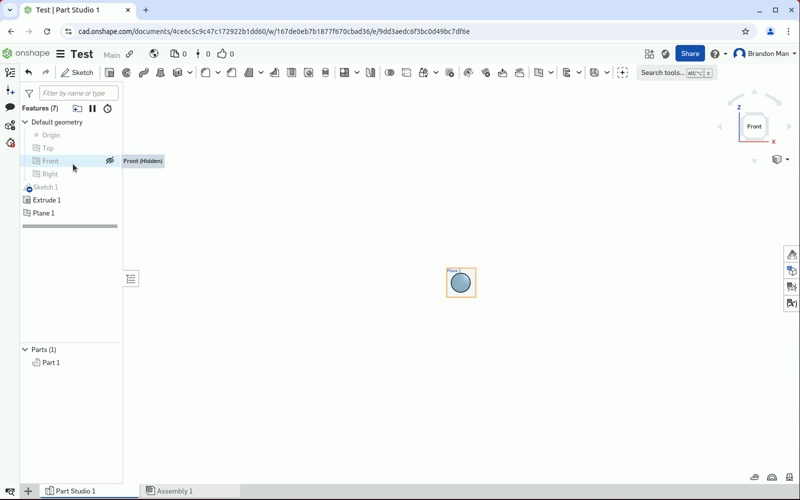
key(shift+s)
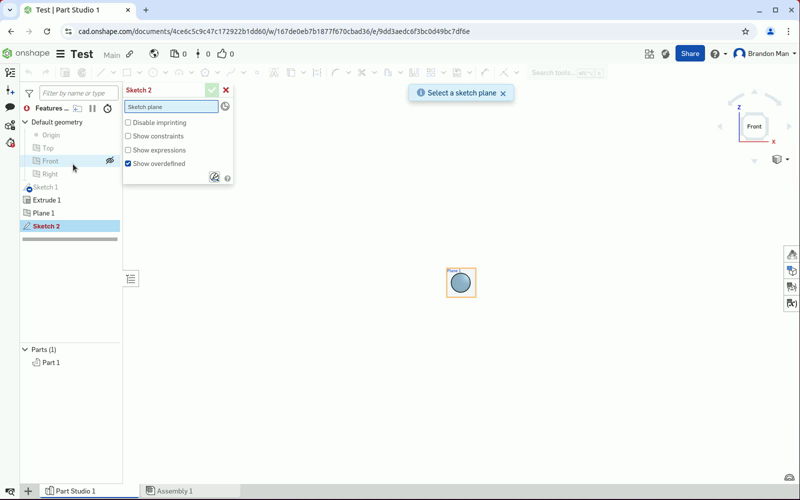
mouse_move(73, 215)
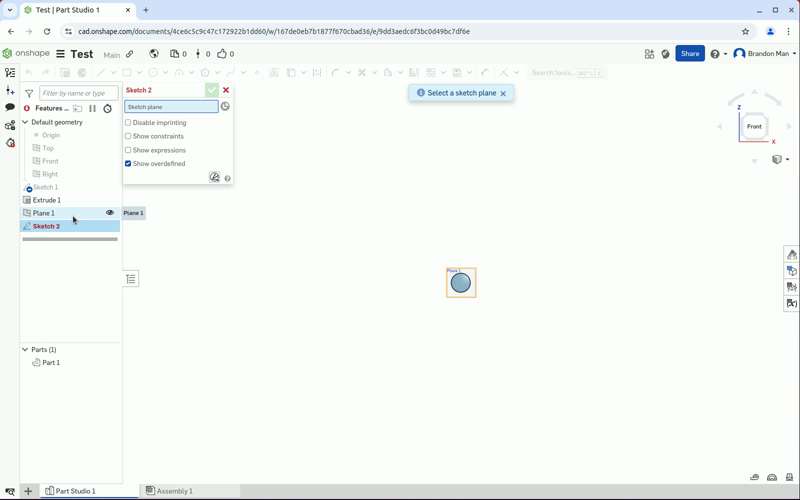
click(73, 215)
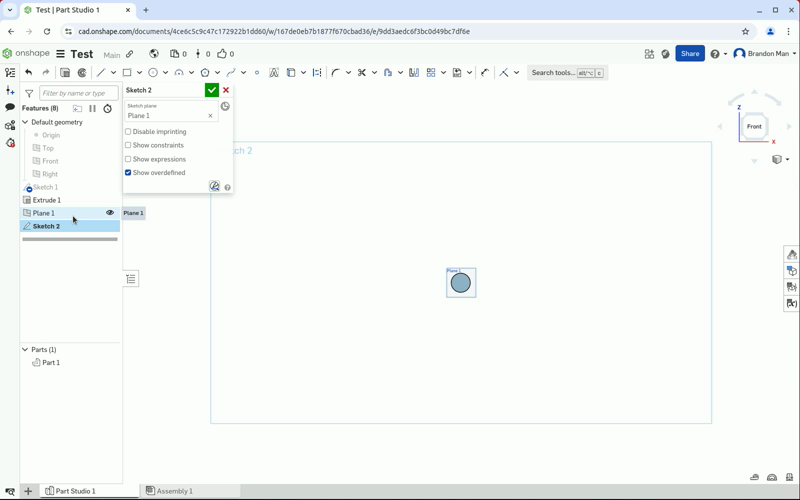
mouse_move(73, 352)
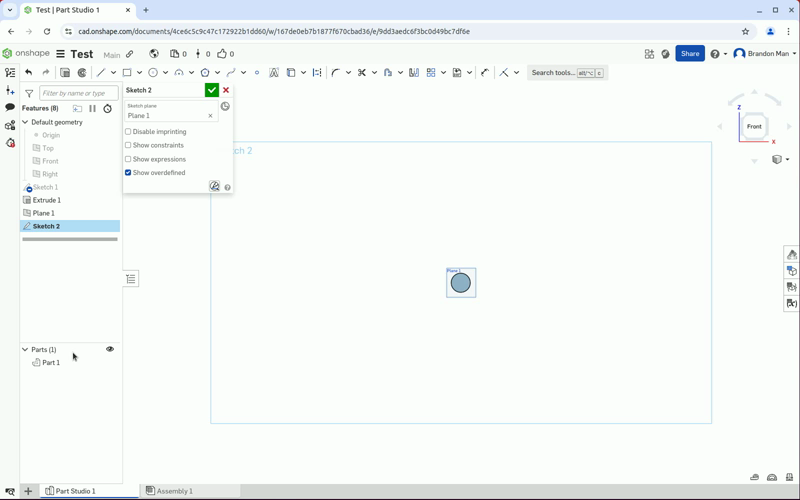
key(y)
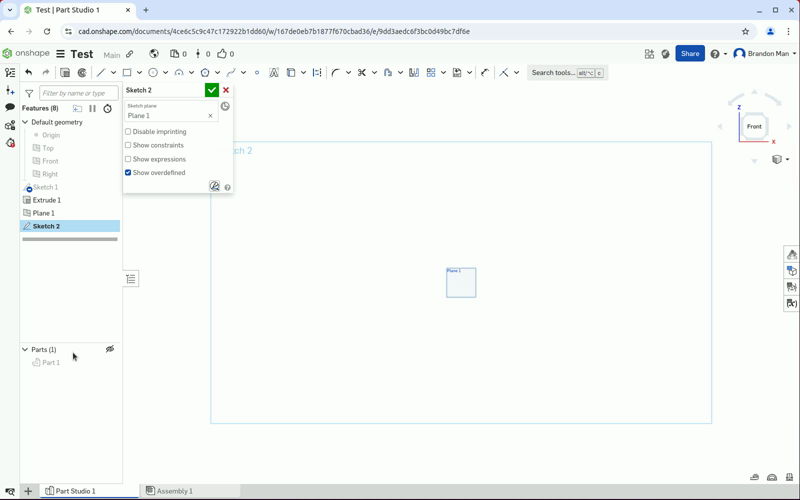
key(c)
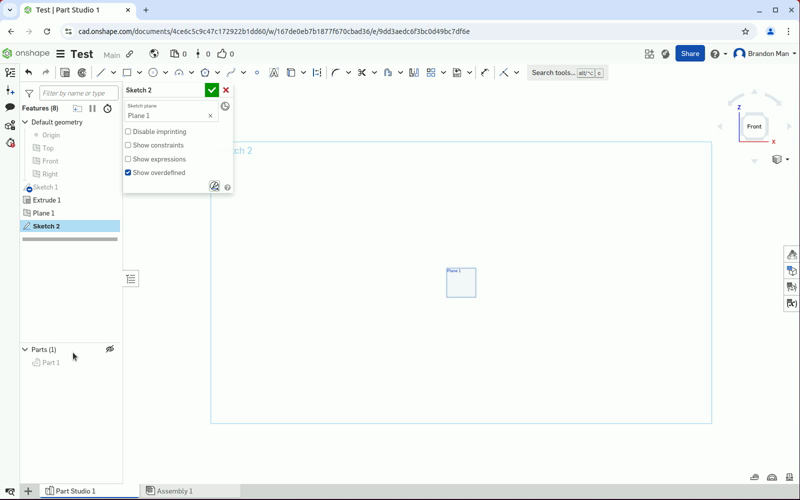
key_down(shift)
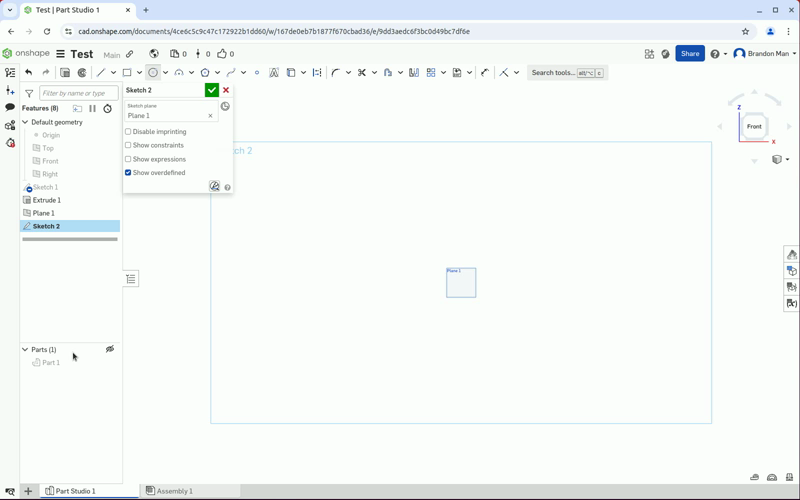
mouse_move(461, 282)
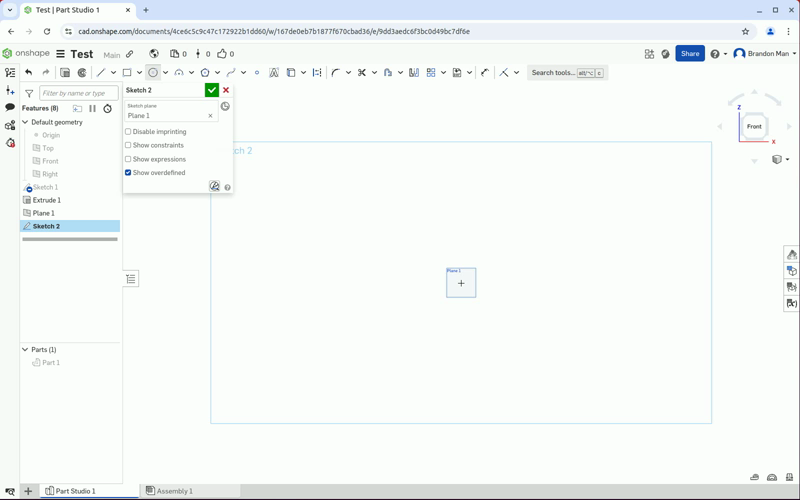
click(461, 282)
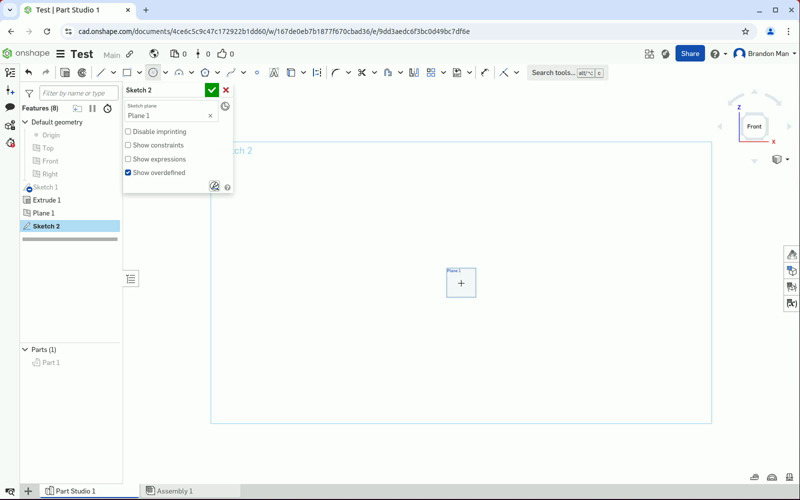
key_up(shift)
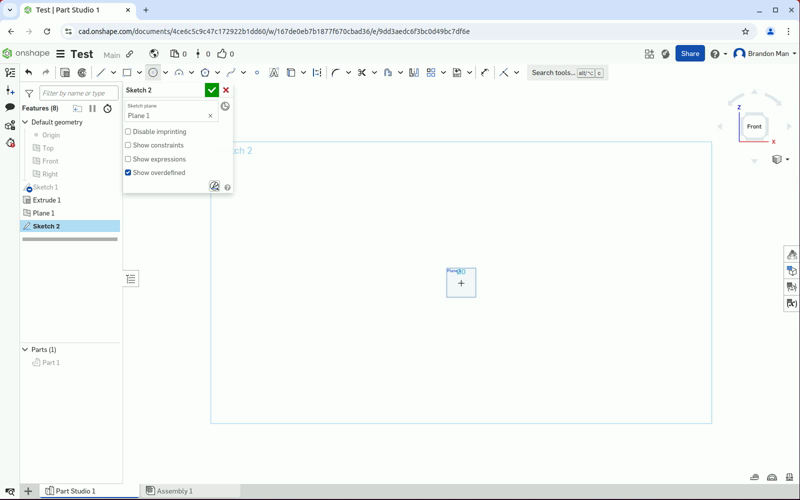
mouse_move(464, 282)
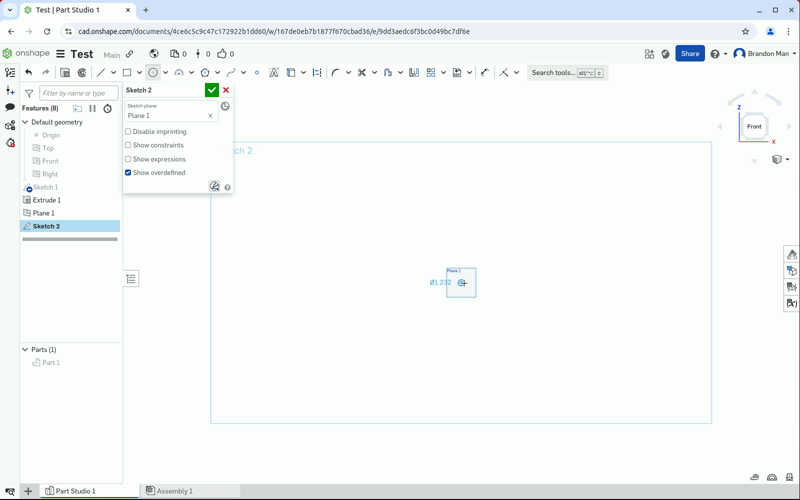
click(464, 282)
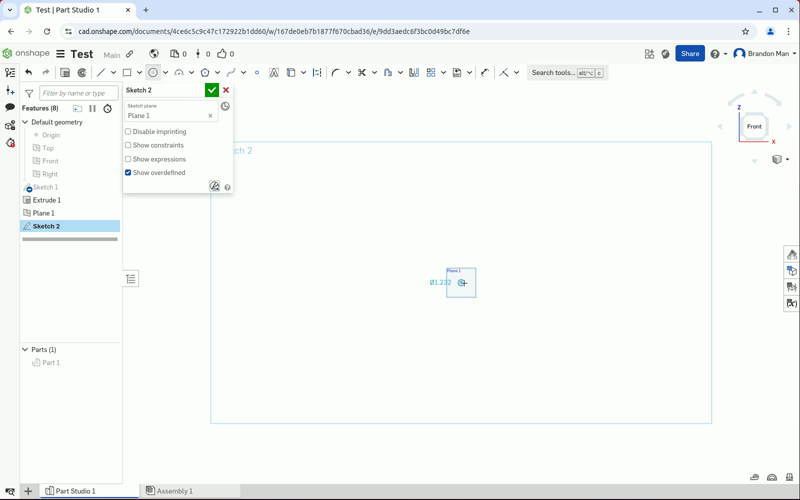
key(esc)
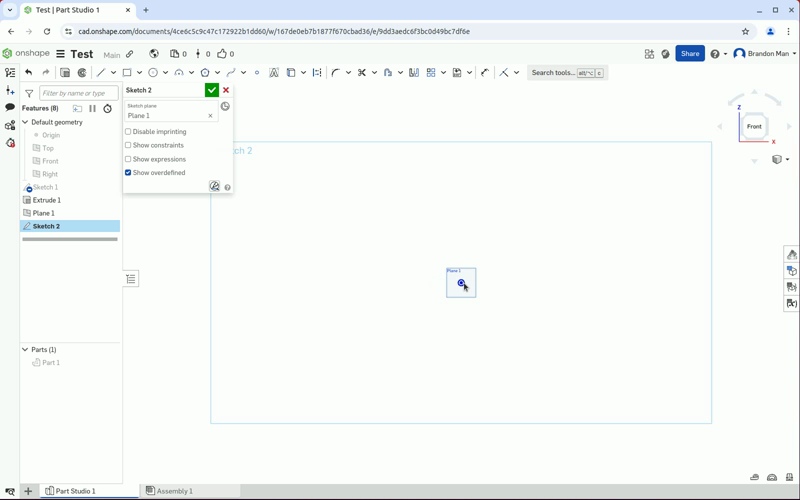
mouse_move(463, 285)
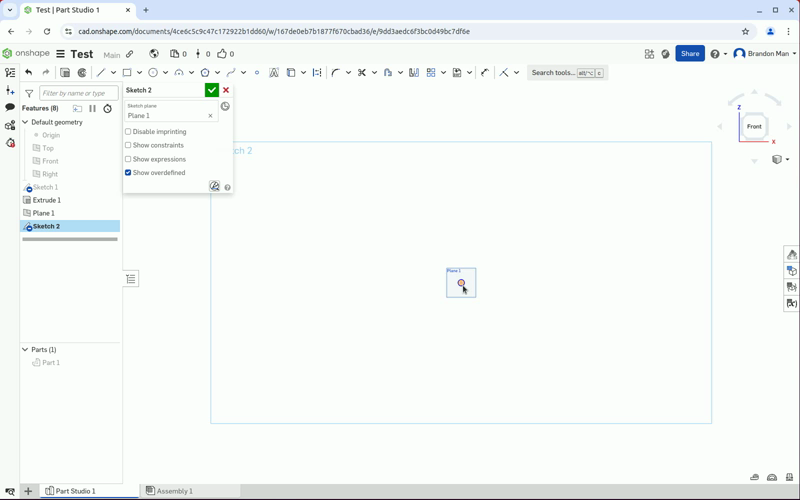
scroll(6)
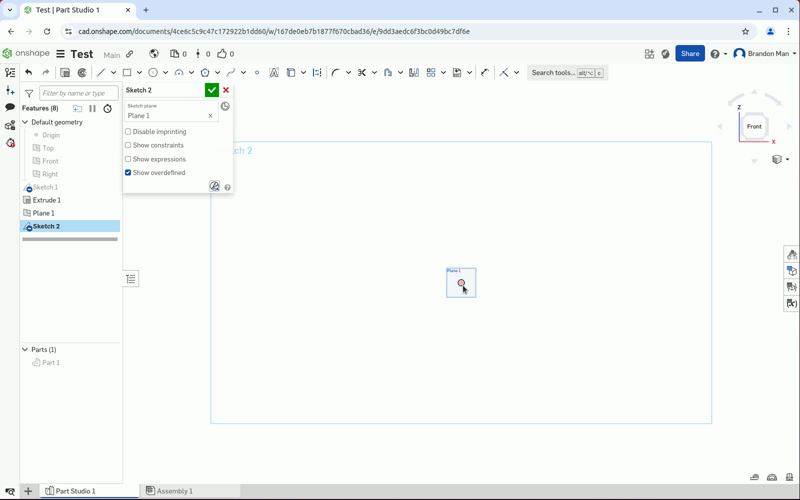
scroll(6)
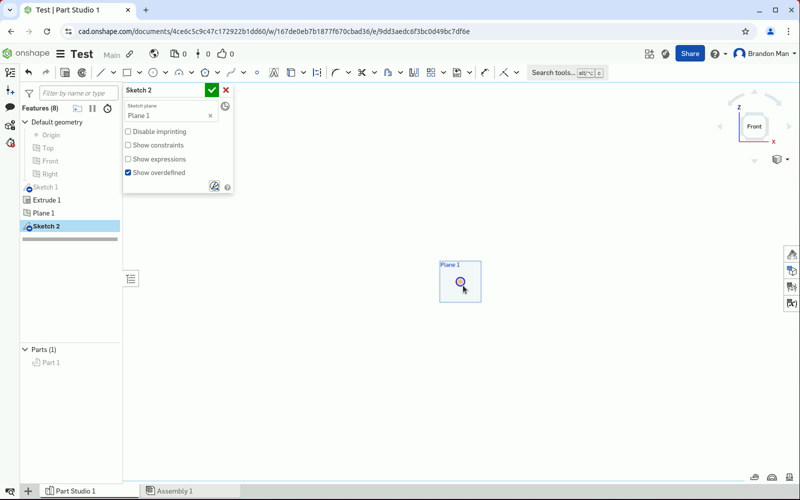
scroll(6)
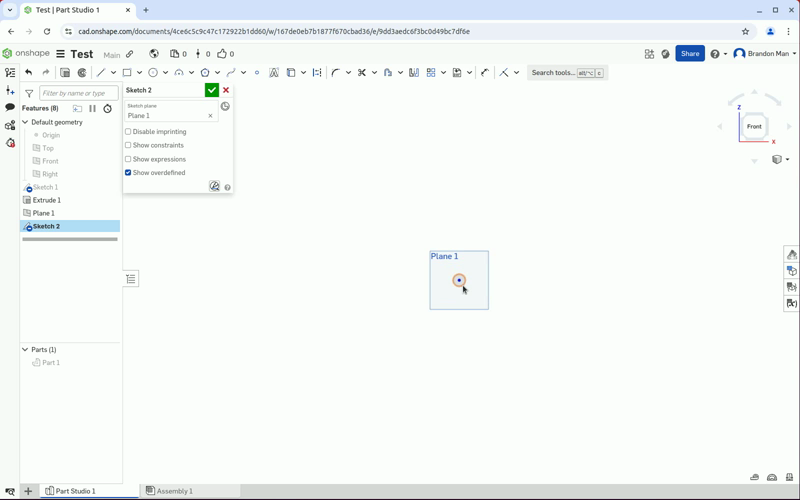
scroll(6)
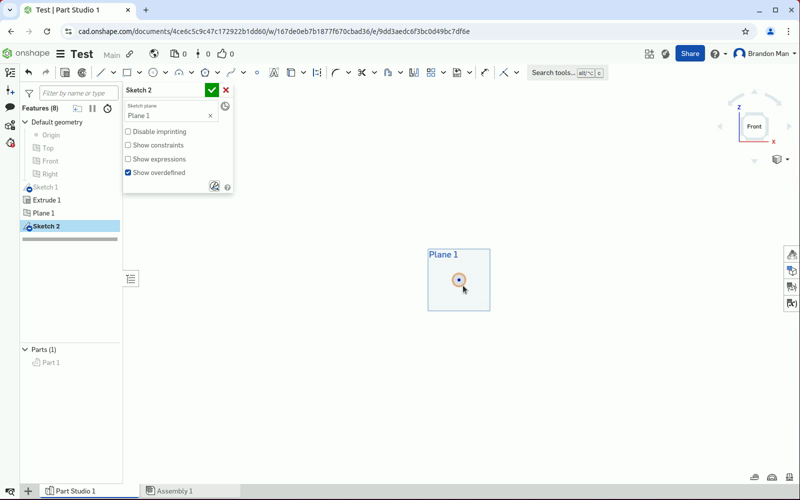
scroll(6)
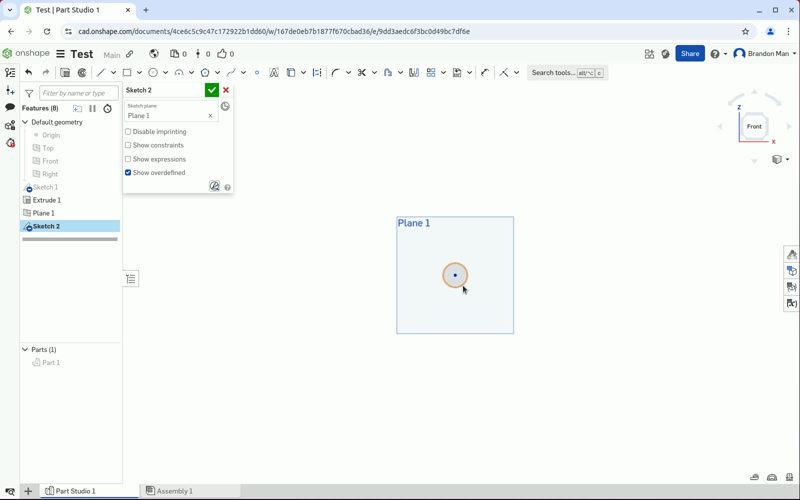
scroll(6)
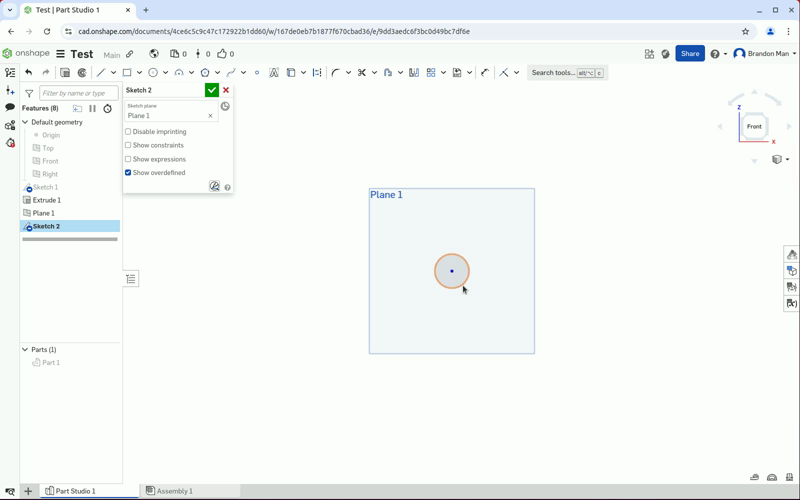
scroll(6)
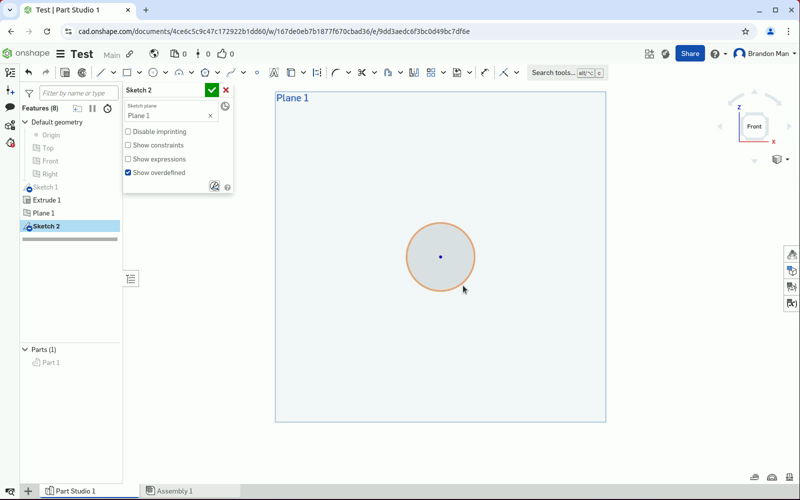
click(463, 285)
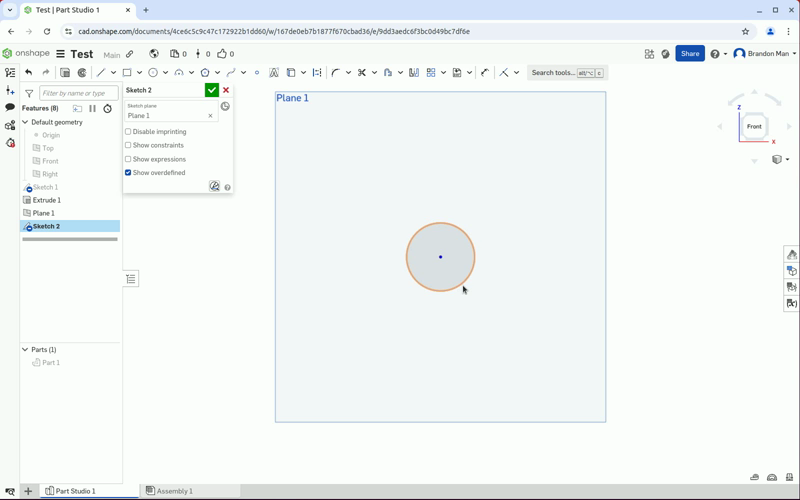
scroll(-6)
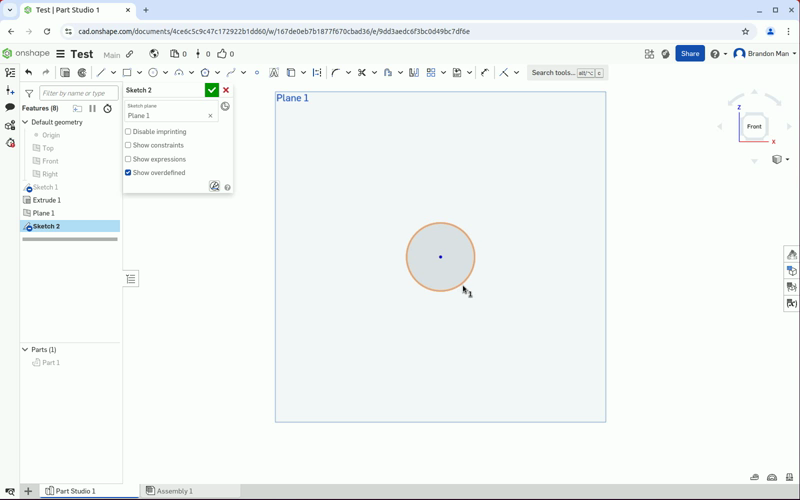
scroll(-6)
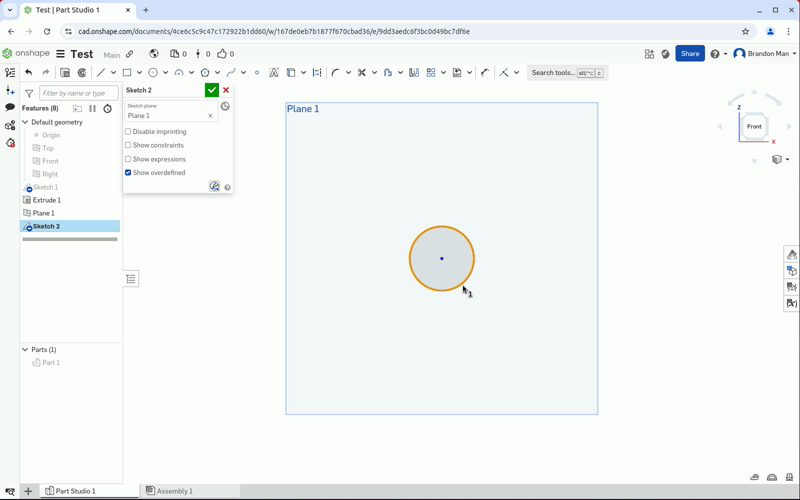
scroll(-6)
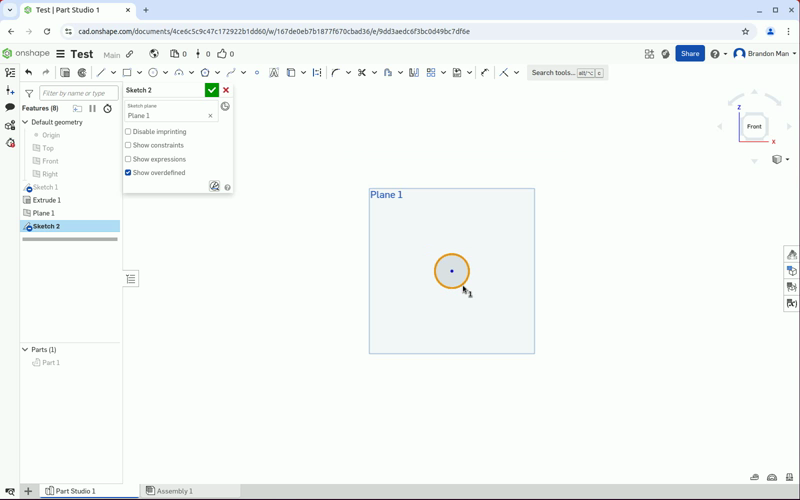
scroll(-6)
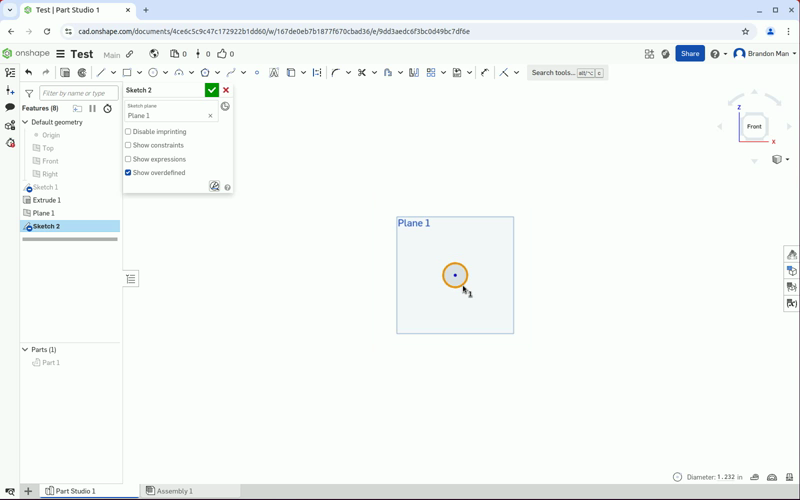
scroll(-6)
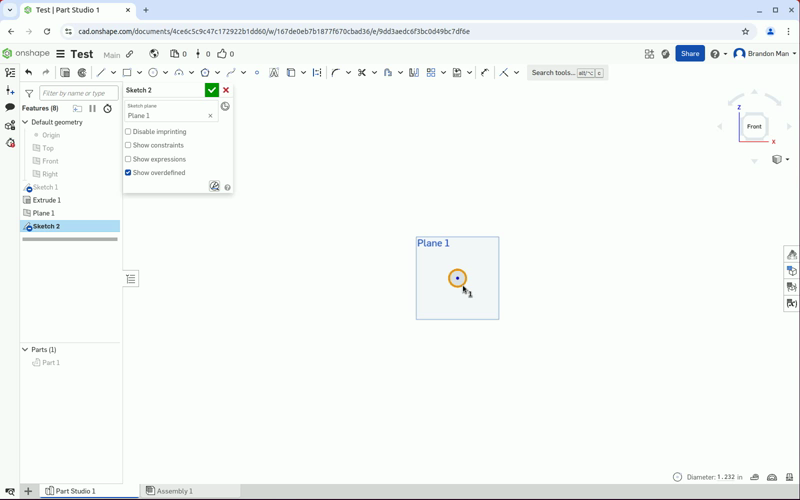
scroll(-6)
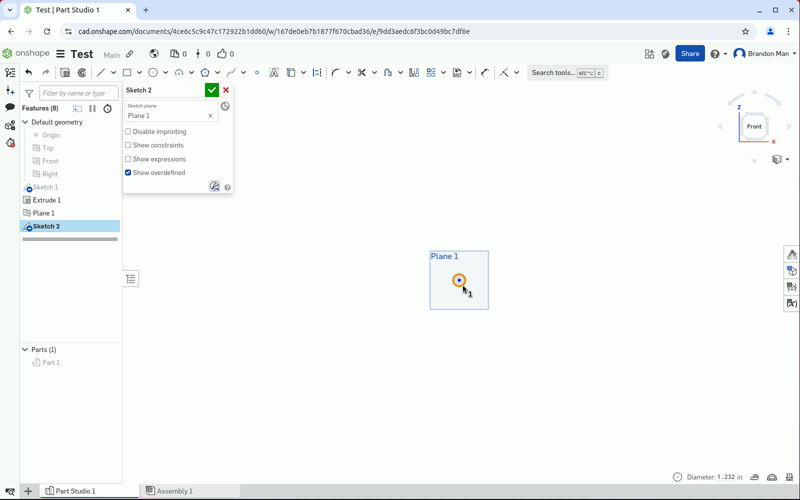
scroll(-6)
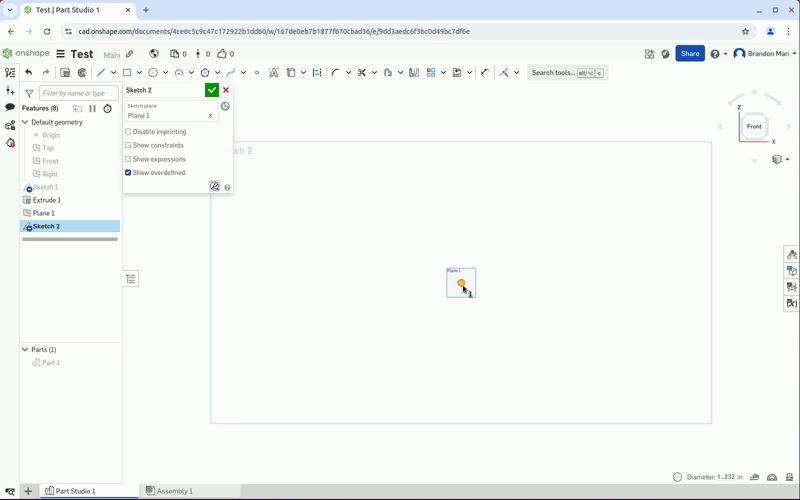
mouse_move(73, 352)
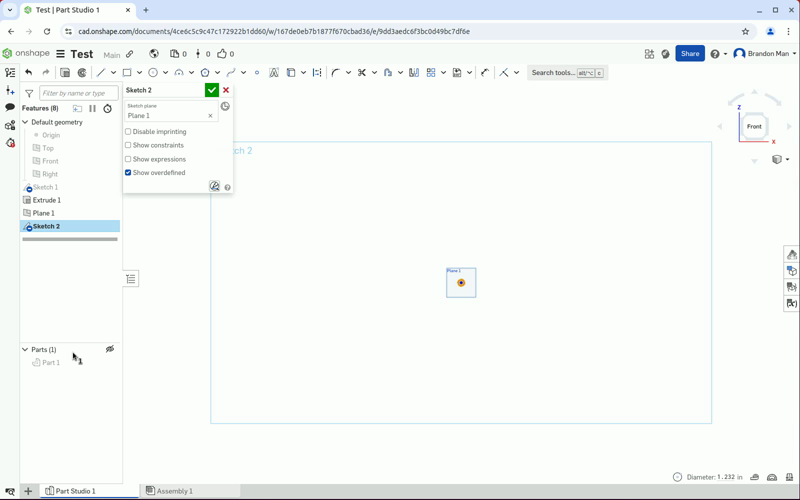
key(shift+y)
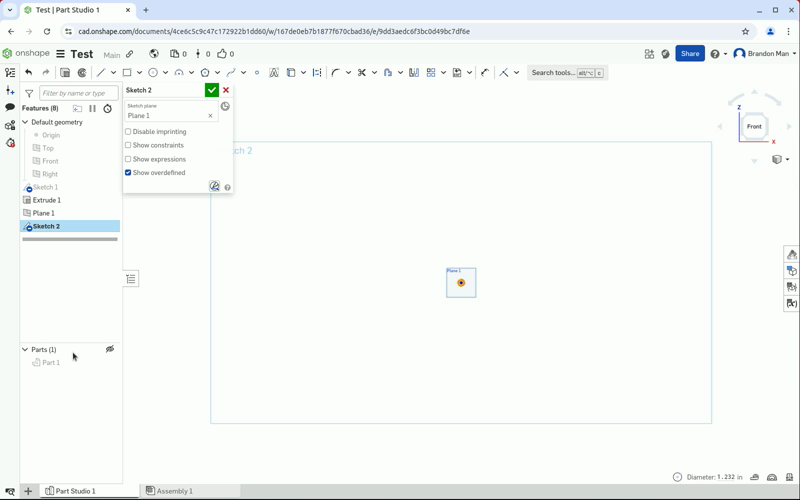
key(shift+e)
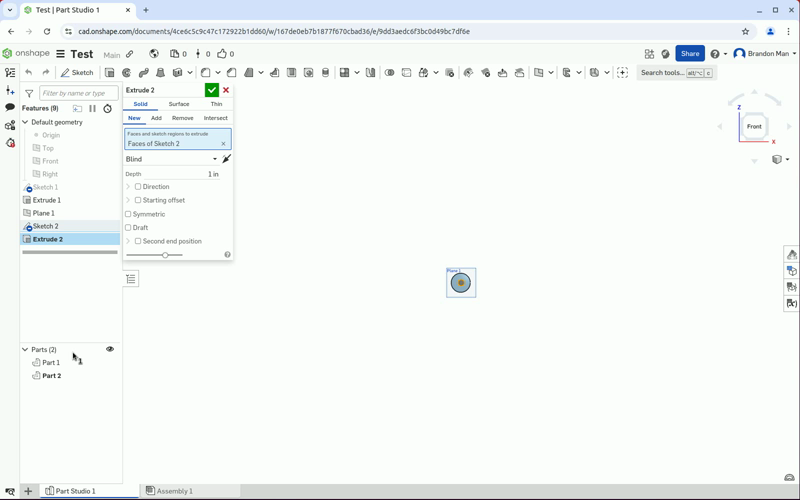
mouse_move(143, 106)
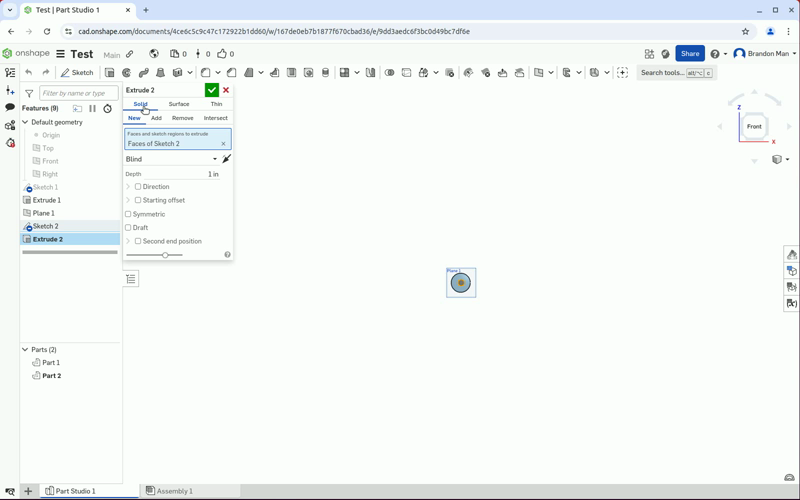
click(143, 106)
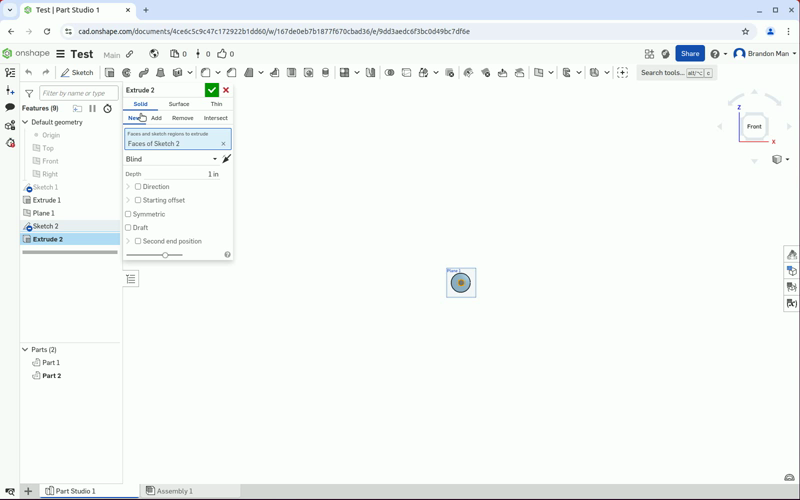
mouse_move(137, 120)
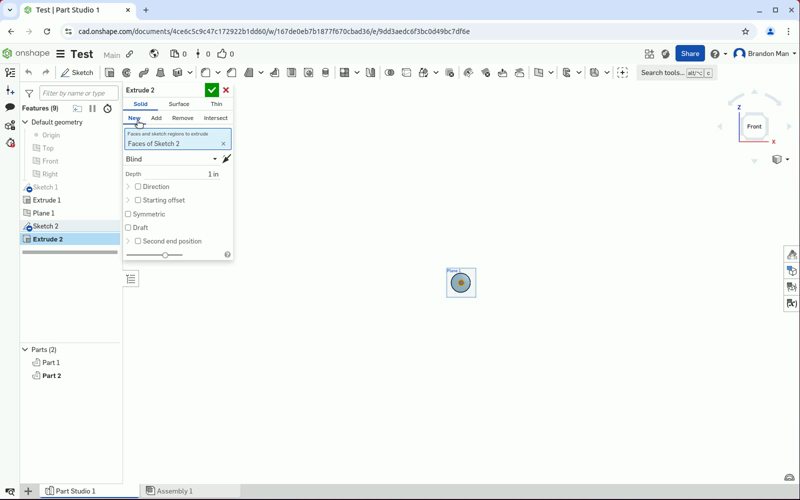
click(137, 120)
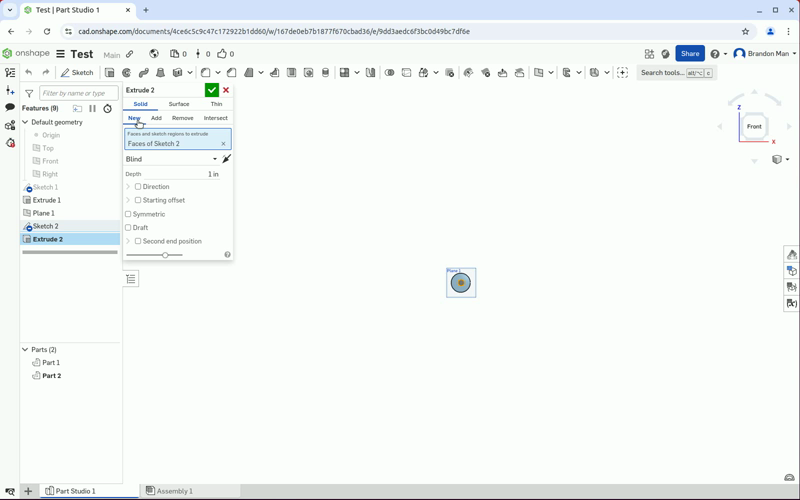
key(tab, 4)
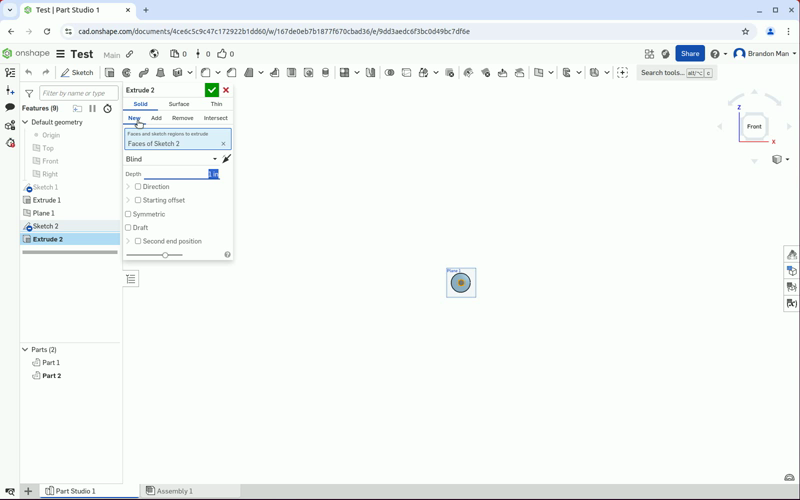
text(0.963)
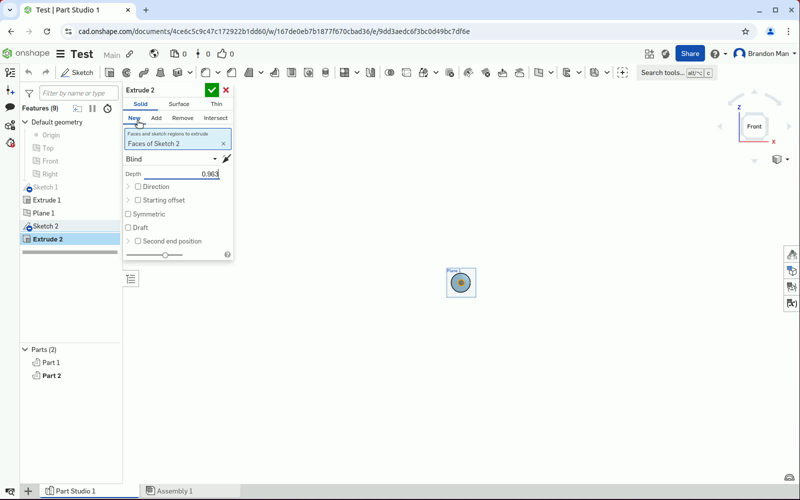
key(enter)
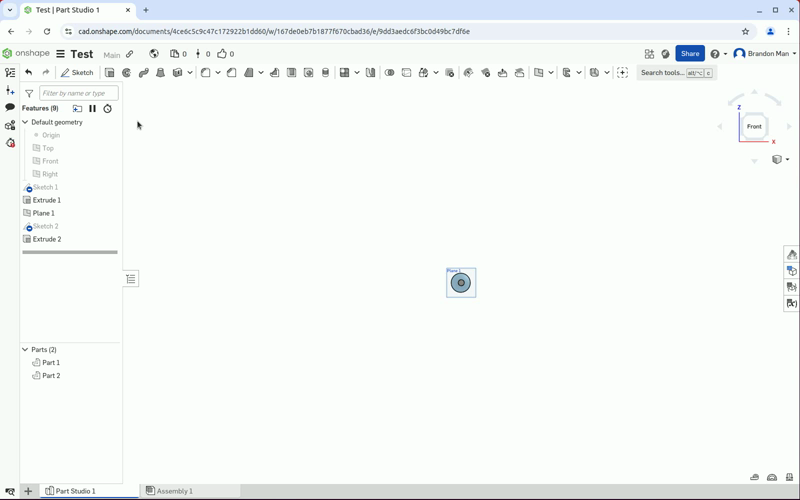
key(shift+h)
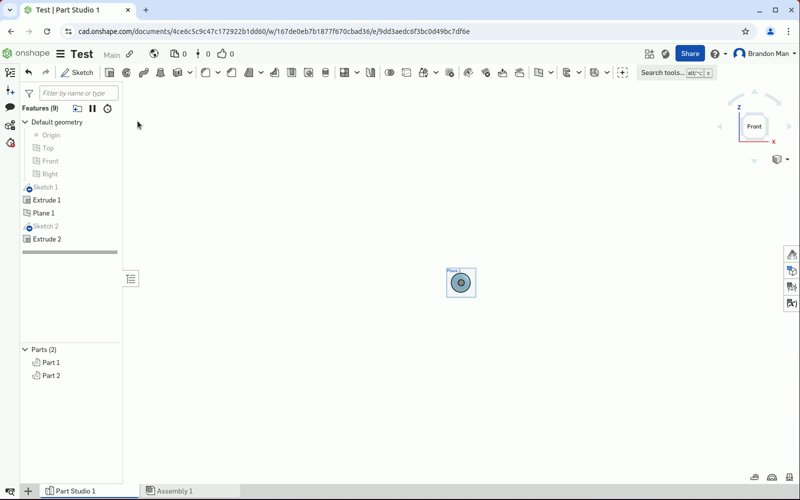
key(shift+h)
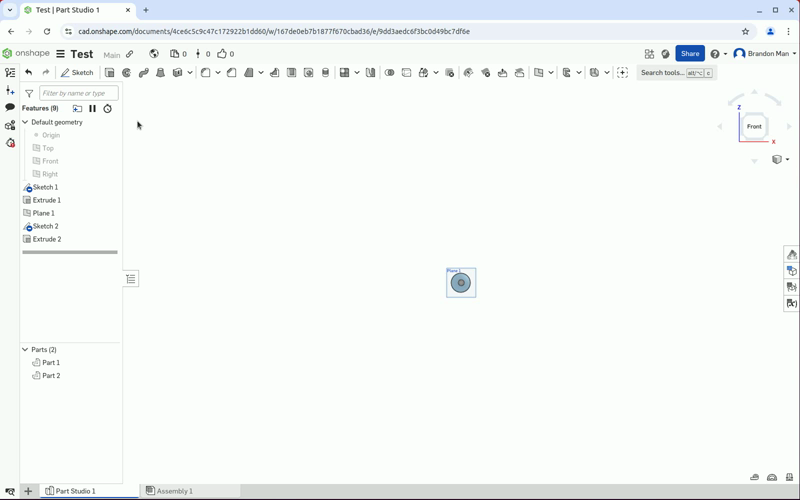
key(shift+7)
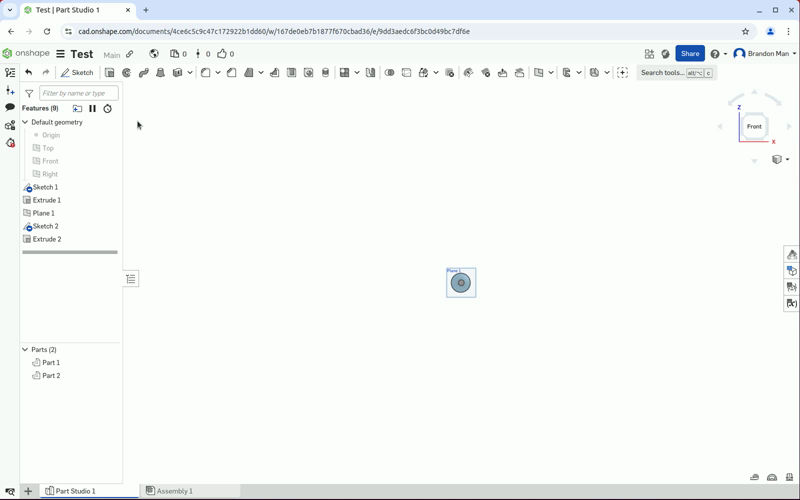
key(left, 2)
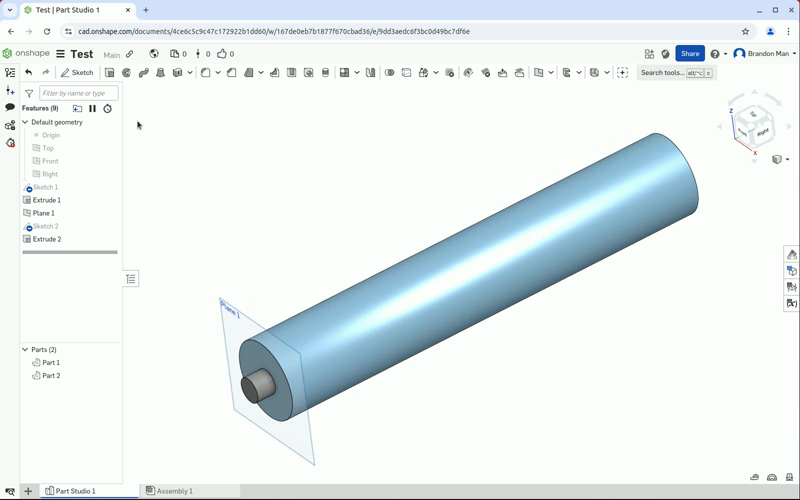
key(down, 2)
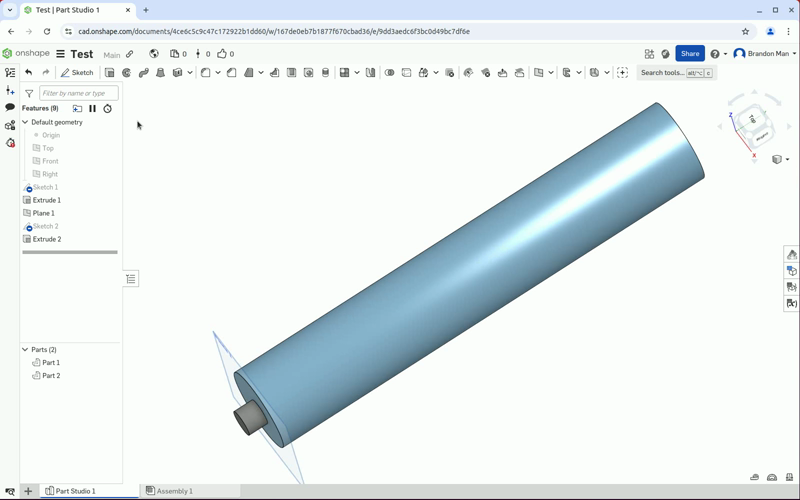
key(up, 2)
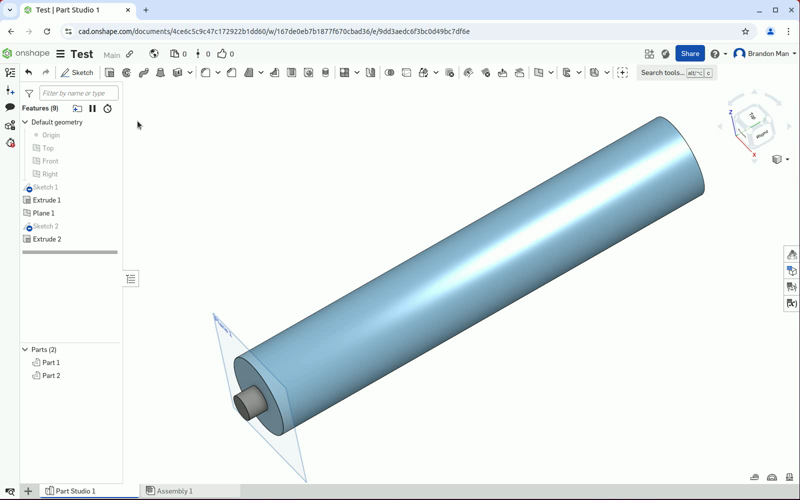
key(right, 2)
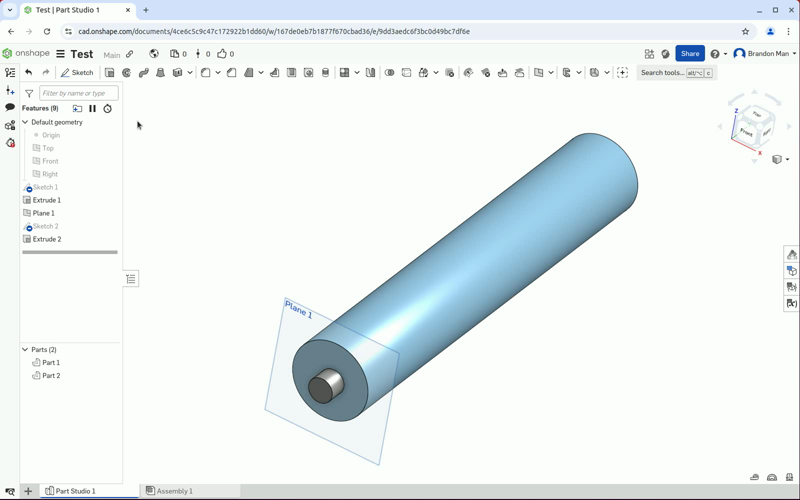
mouse_move(73, 189)
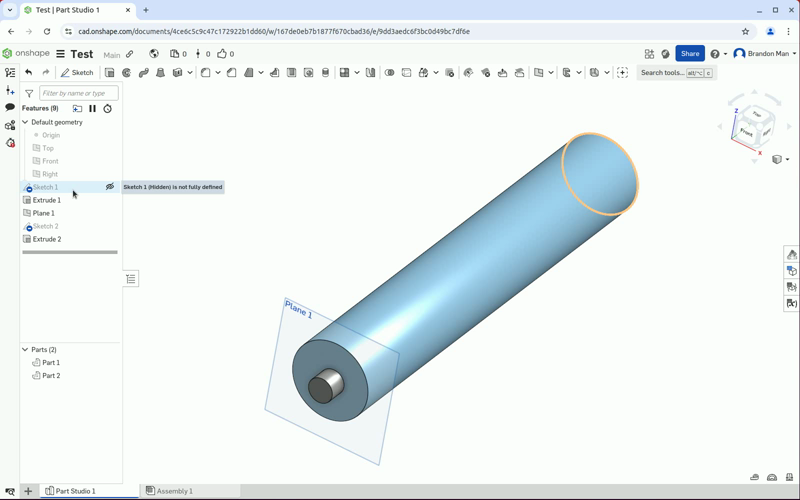
click(73, 189)